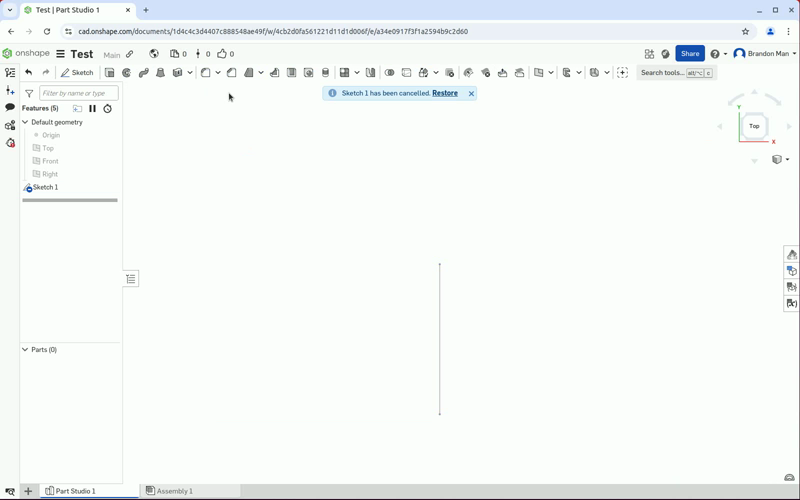
key(shift+h)
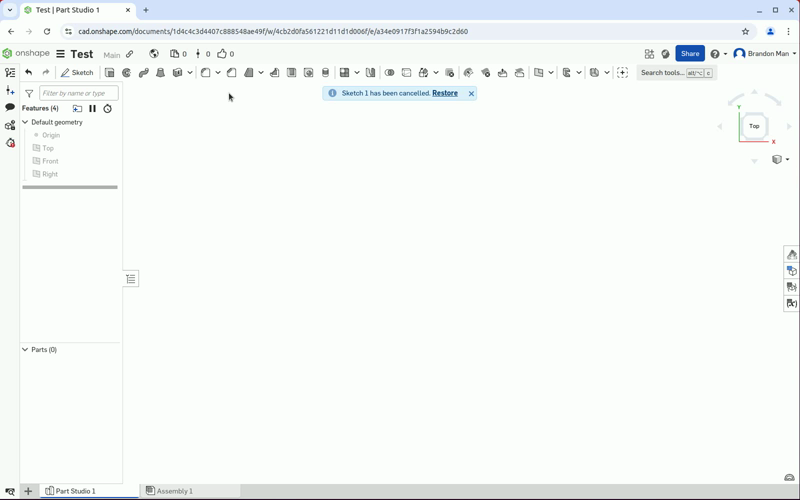
mouse_move(73, 352)
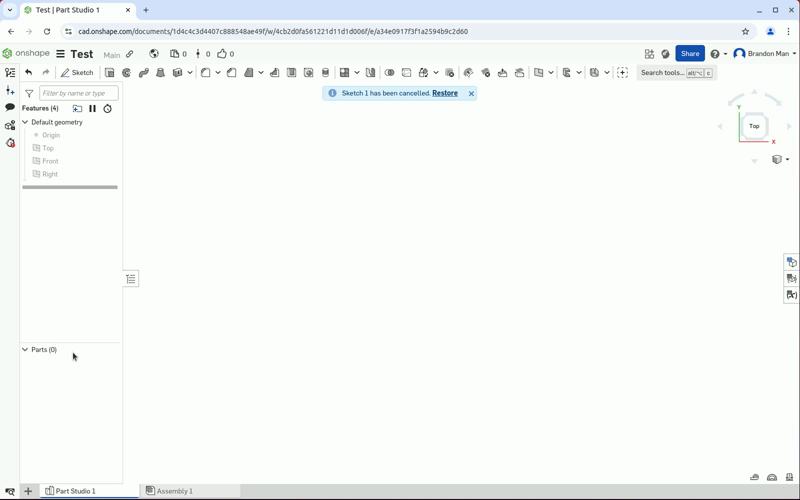
key(y)
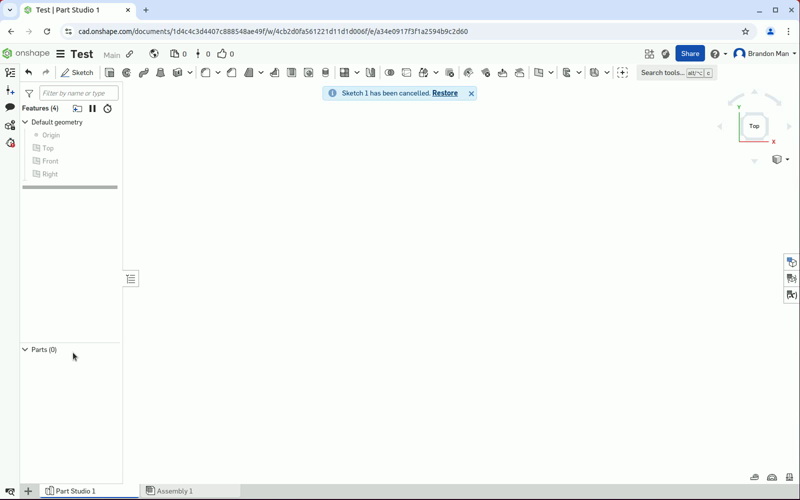
key(shift+p)
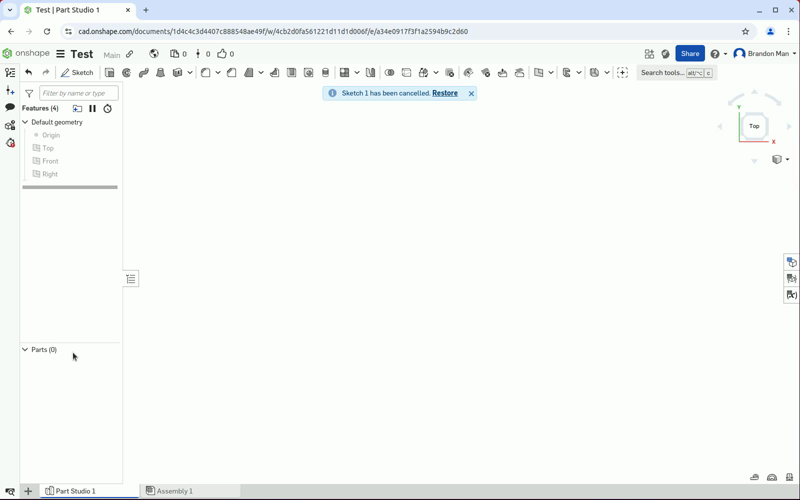
key(space)
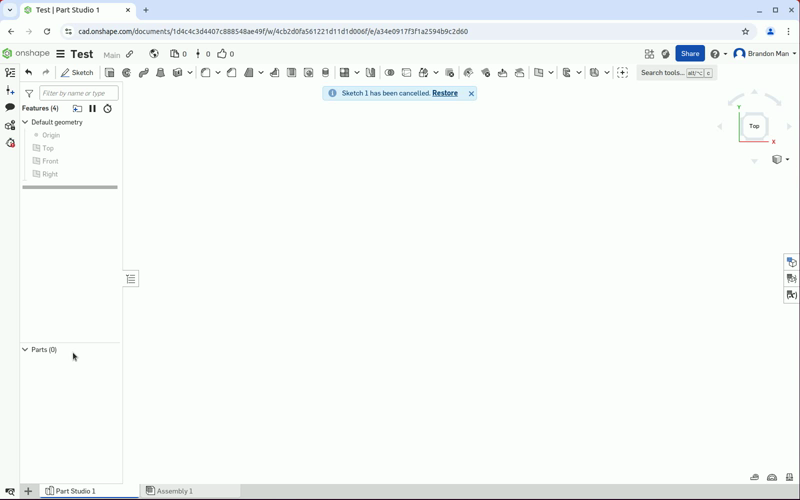
key_down(shift)
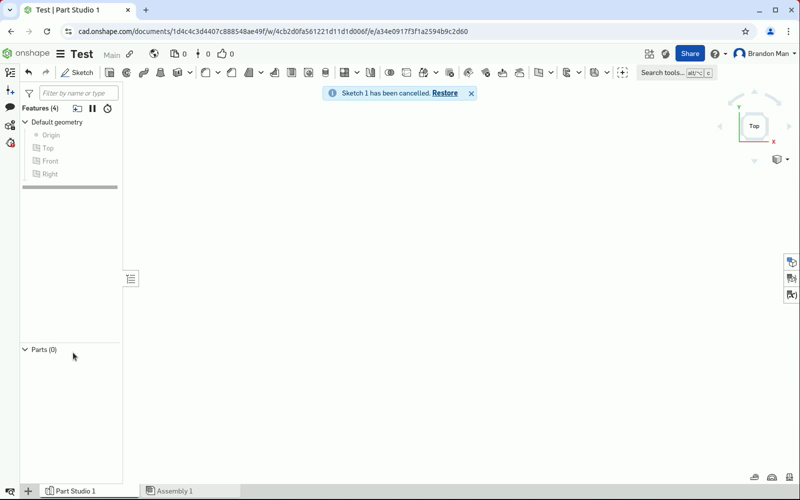
key(up)
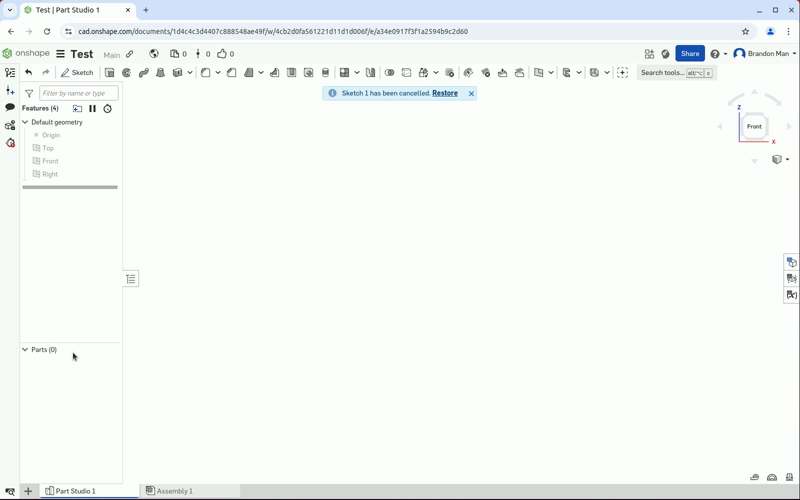
key_up(shift)
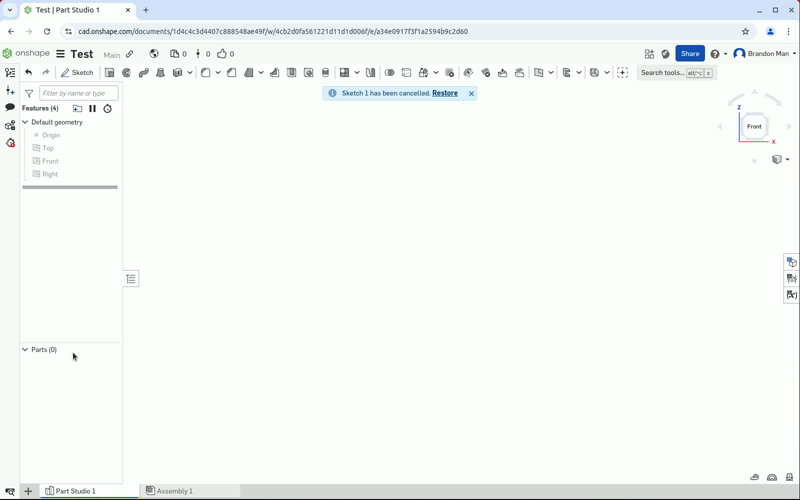
mouse_move(73, 352)
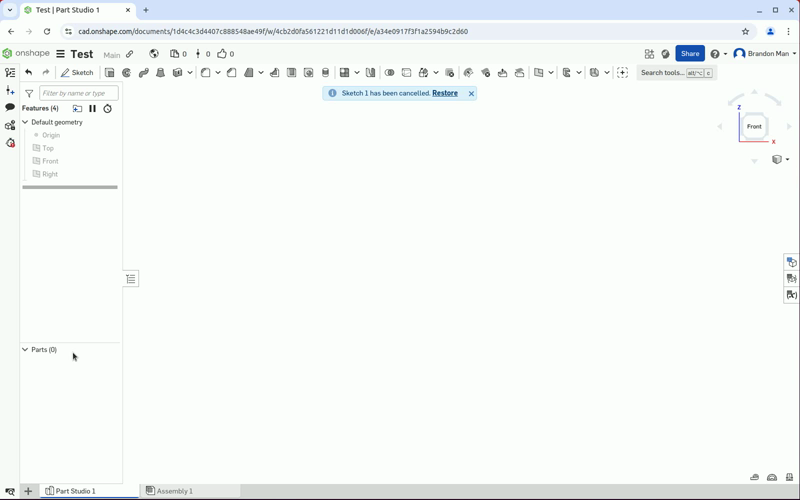
key(shift+y)
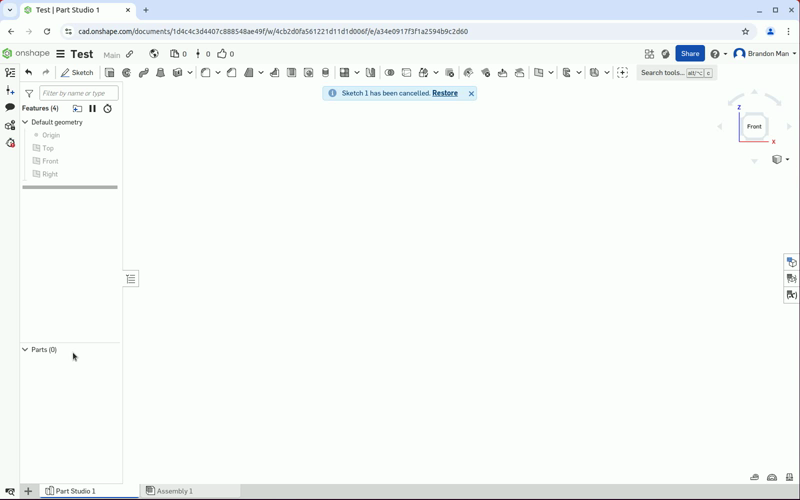
key(shift+s)
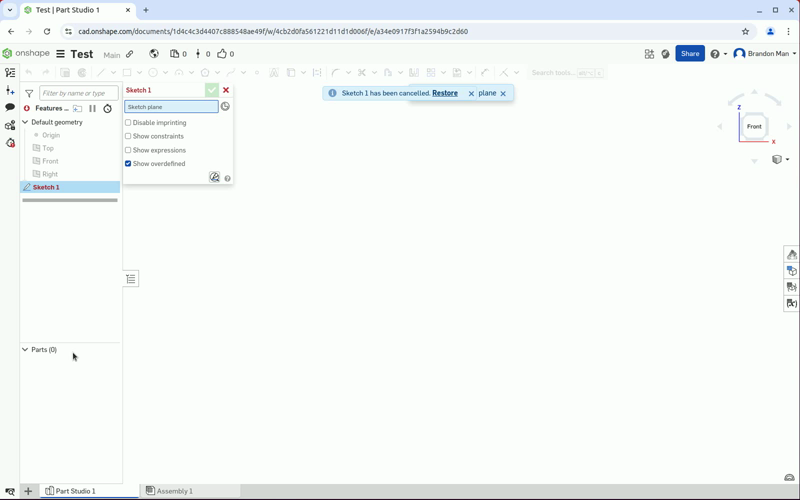
mouse_move(73, 163)
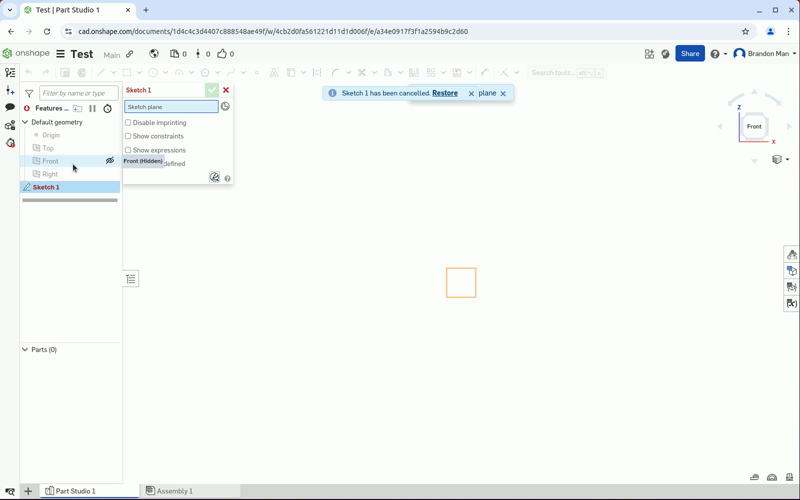
click(73, 163)
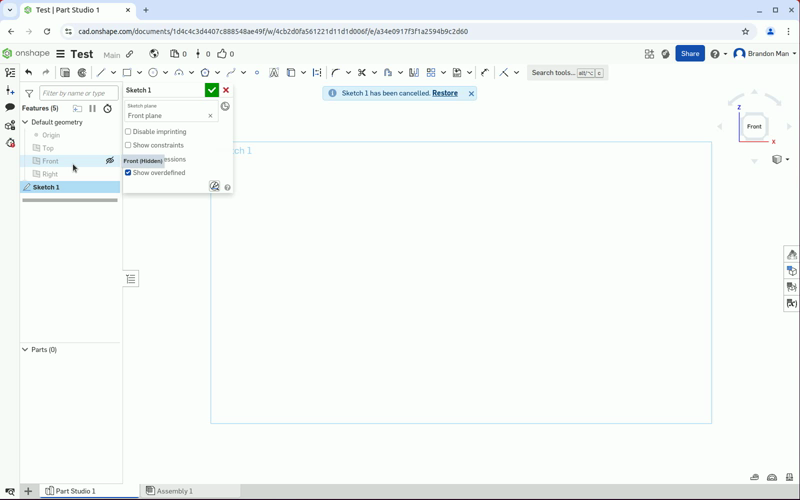
mouse_move(73, 352)
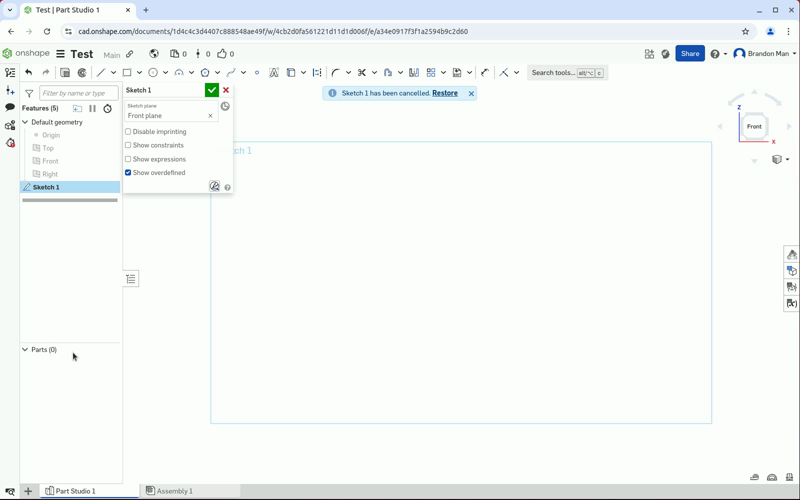
key(y)
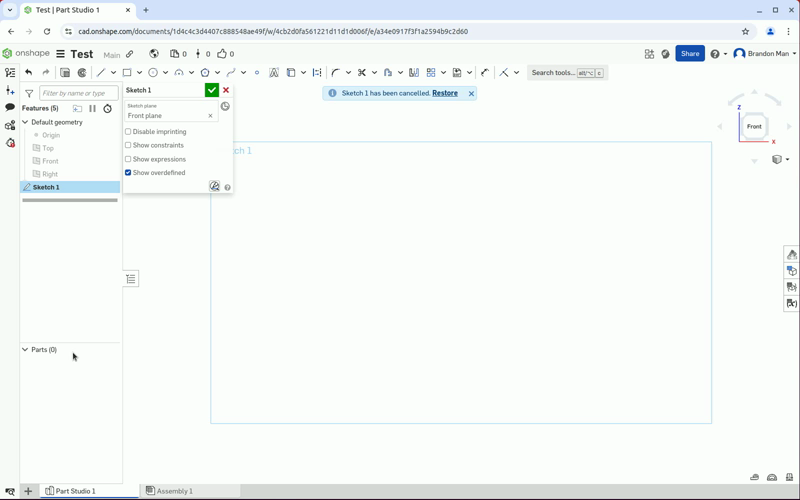
key(l)
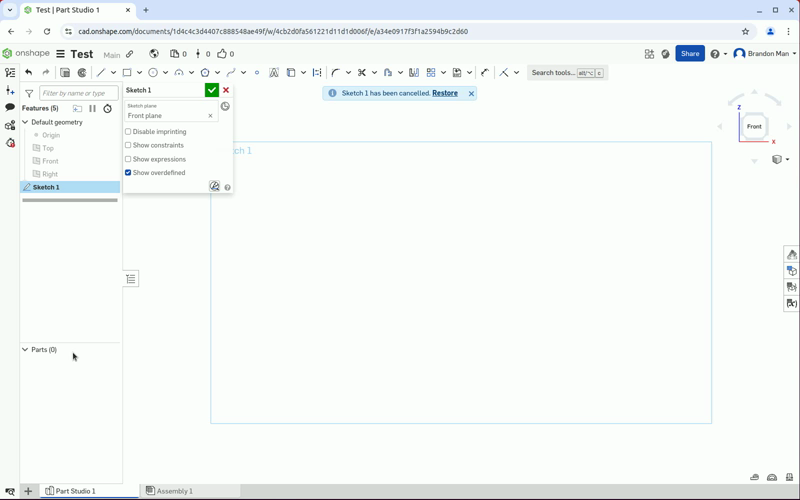
key_down(shift)
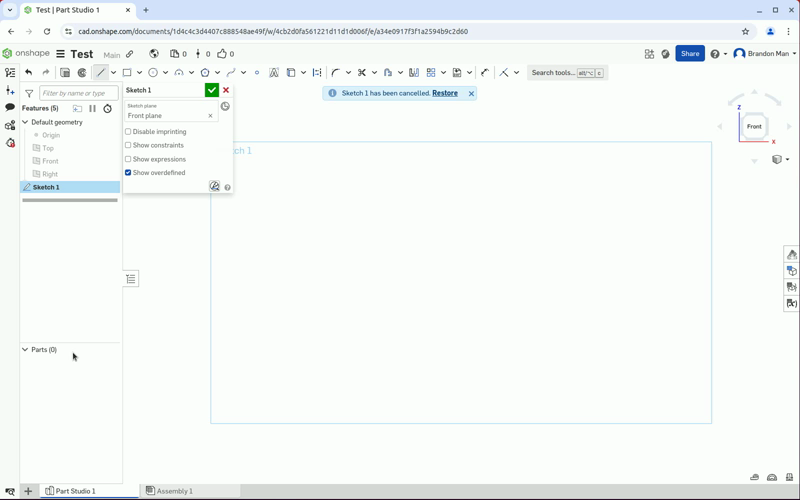
mouse_move(418, 259)
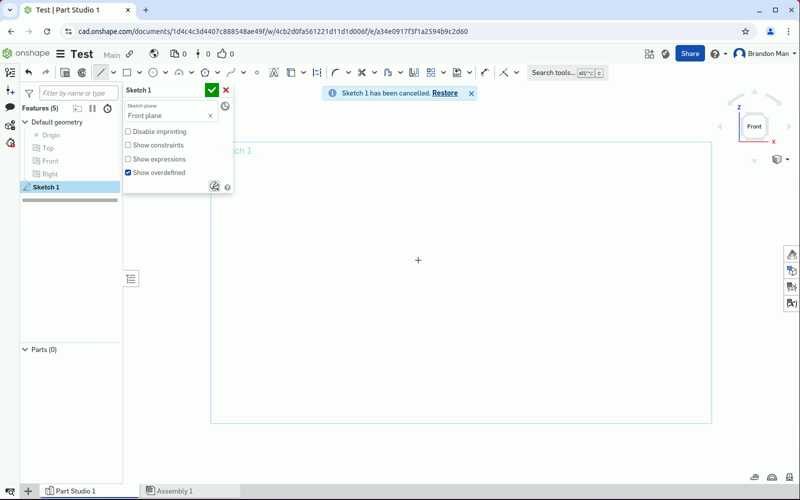
click(418, 259)
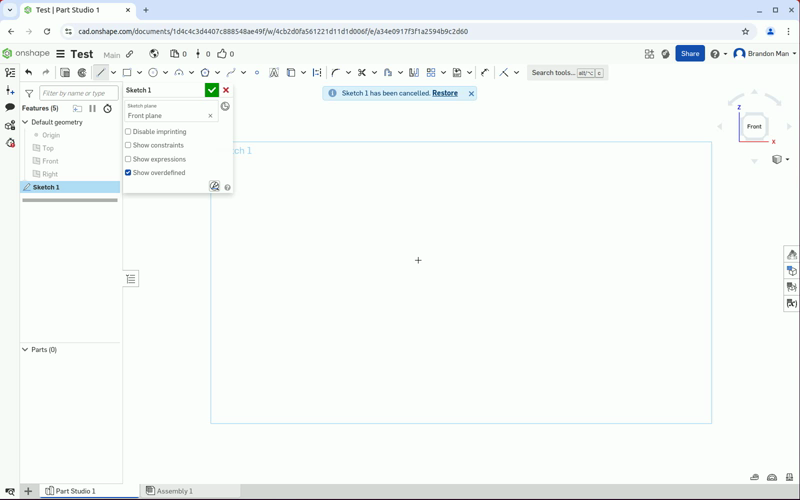
key_up(shift)
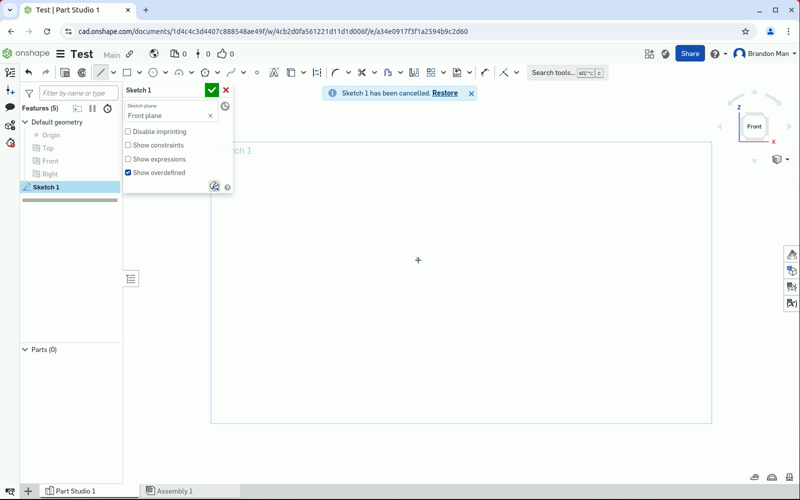
key_down(shift)
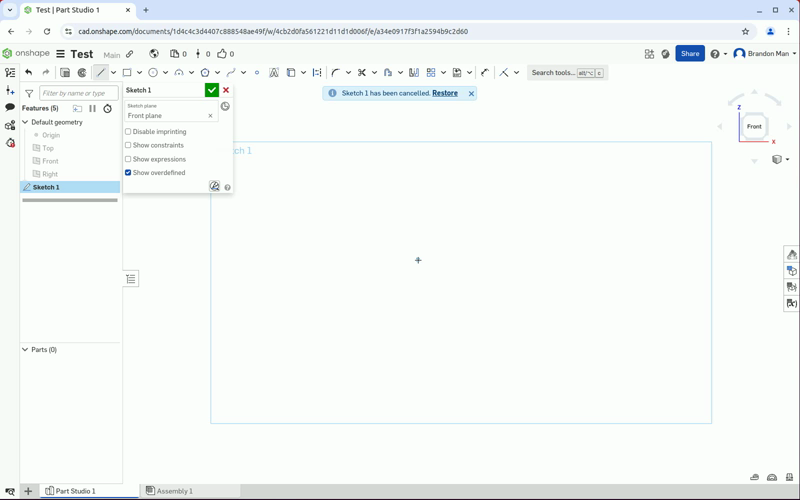
mouse_move(474, 295)
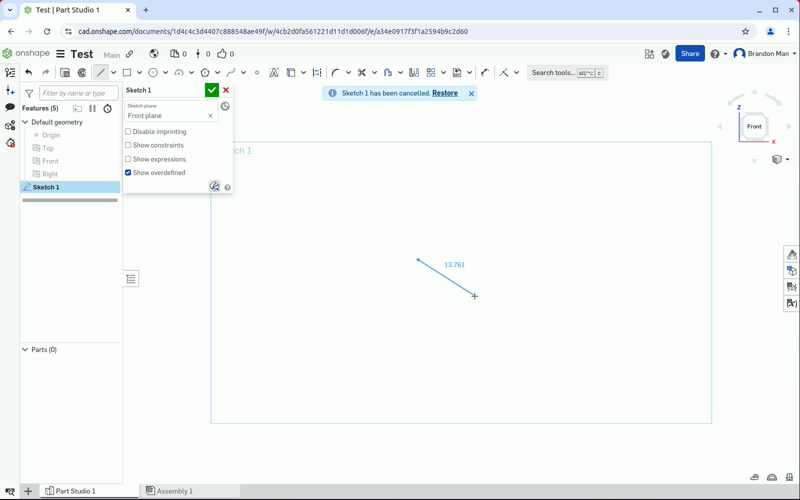
click(474, 295)
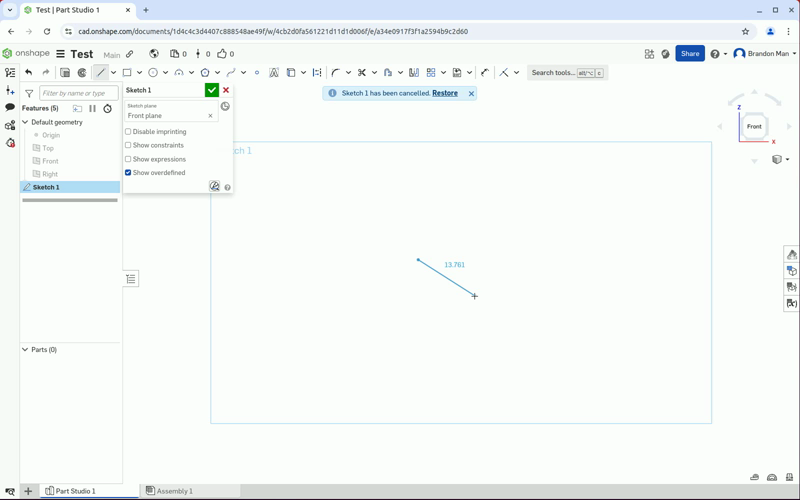
key_up(shift)
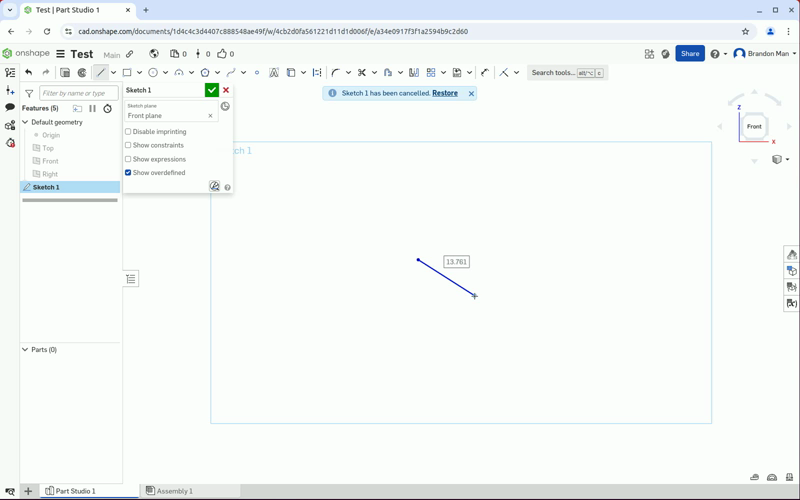
key_down(shift)
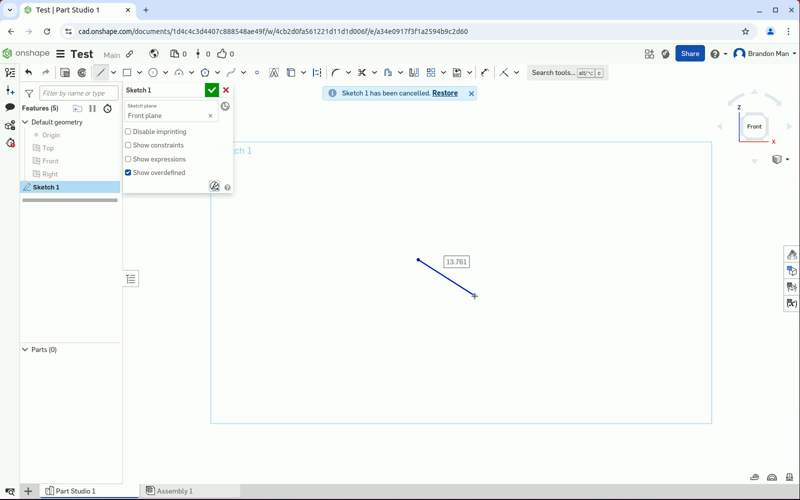
mouse_move(517, 245)
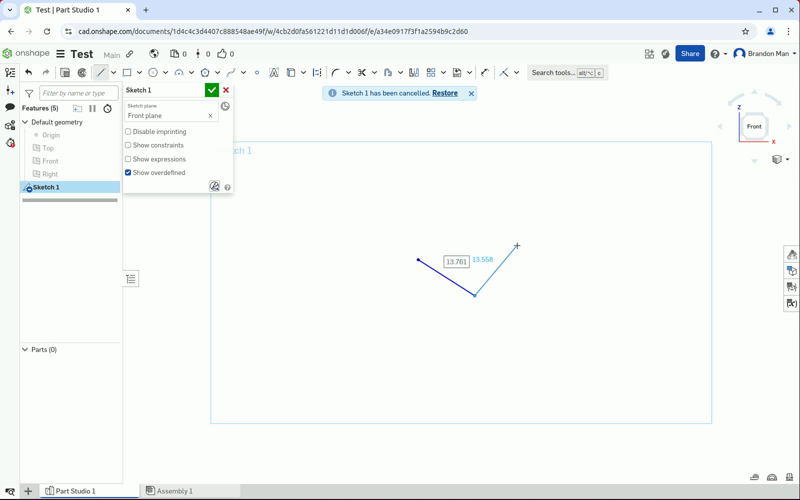
click(517, 245)
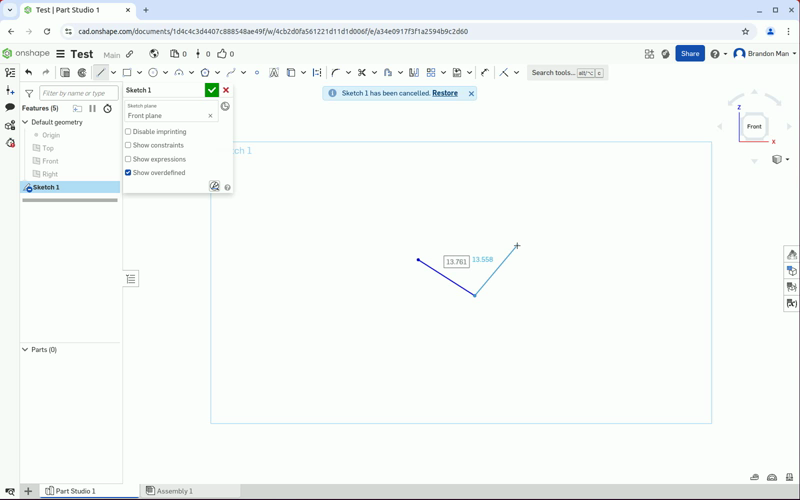
key_up(shift)
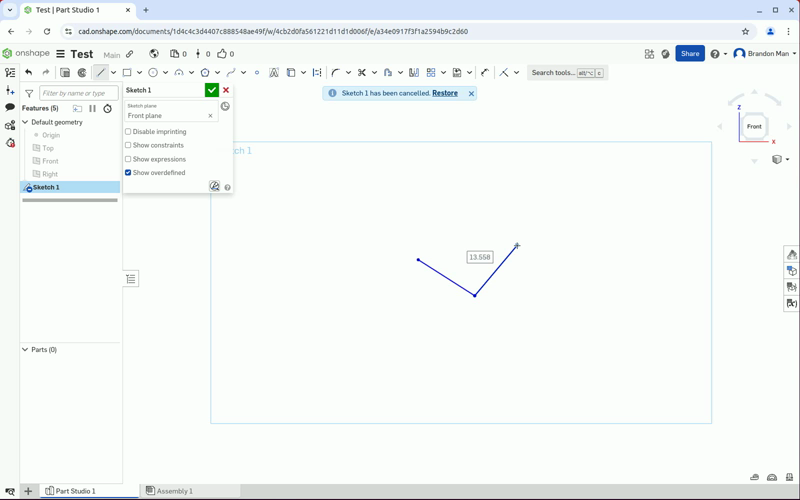
key_down(shift)
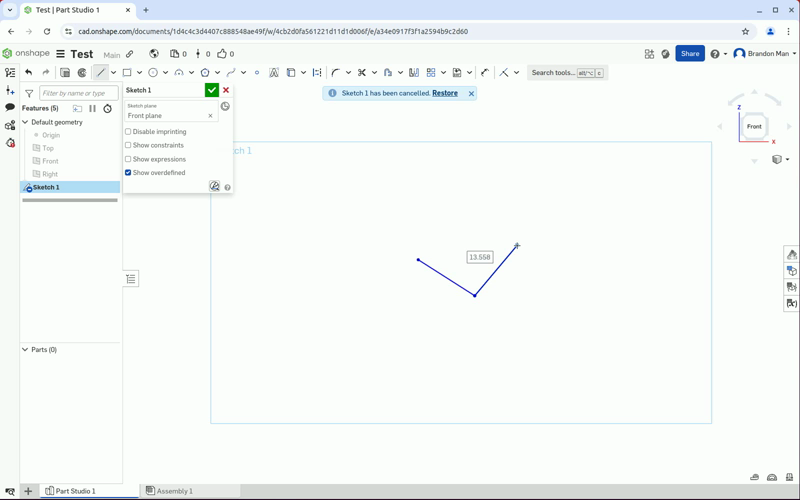
mouse_move(461, 207)
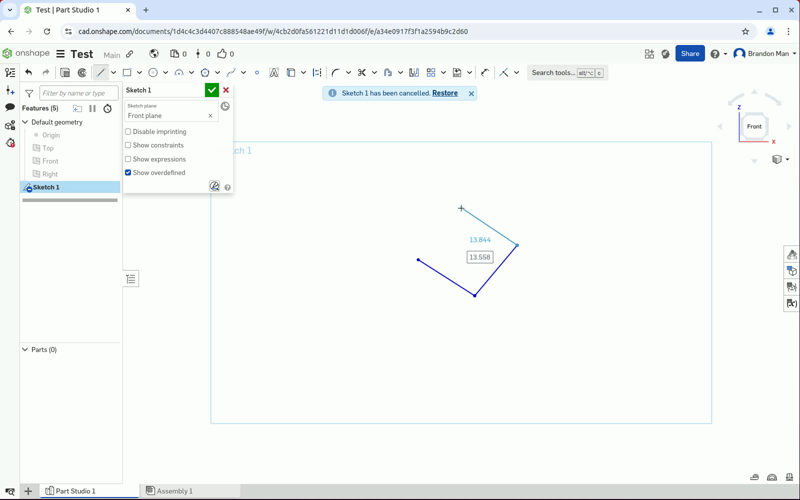
click(461, 207)
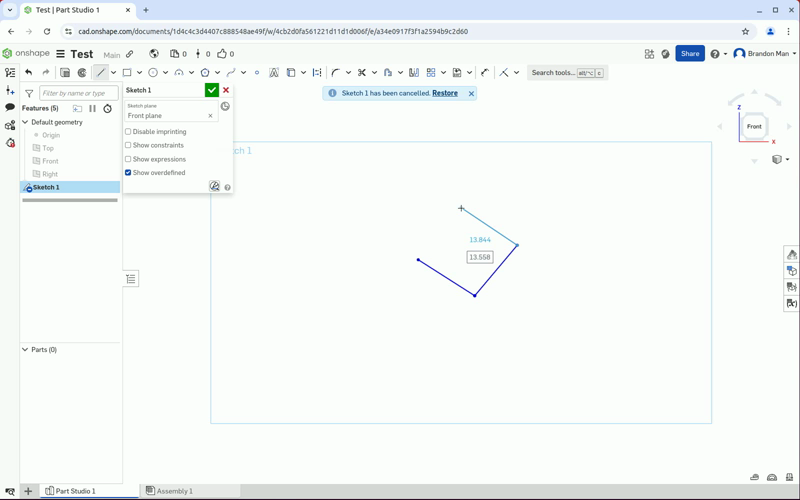
key_up(shift)
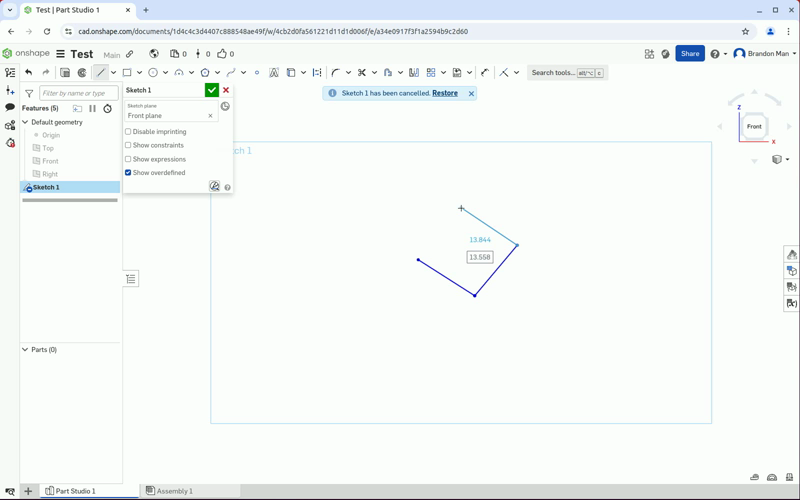
key_down(shift)
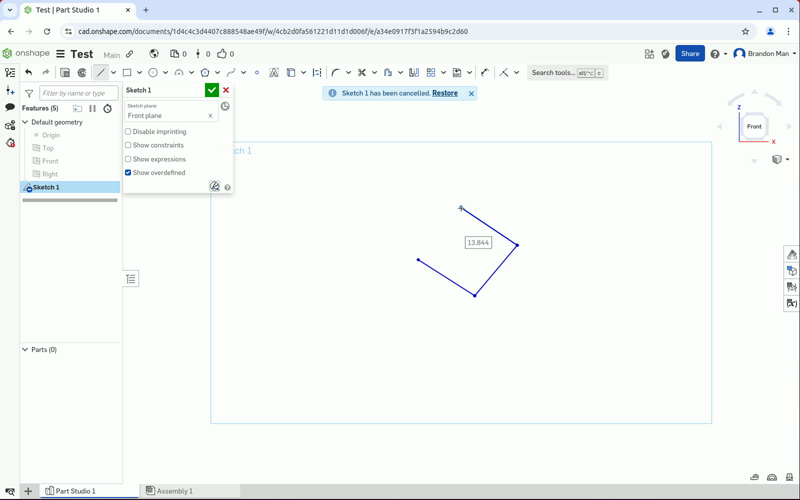
mouse_move(418, 259)
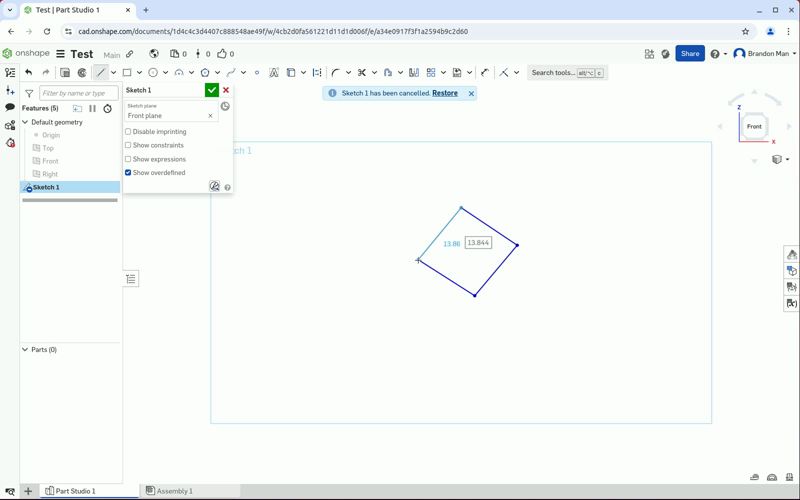
key_up(shift)
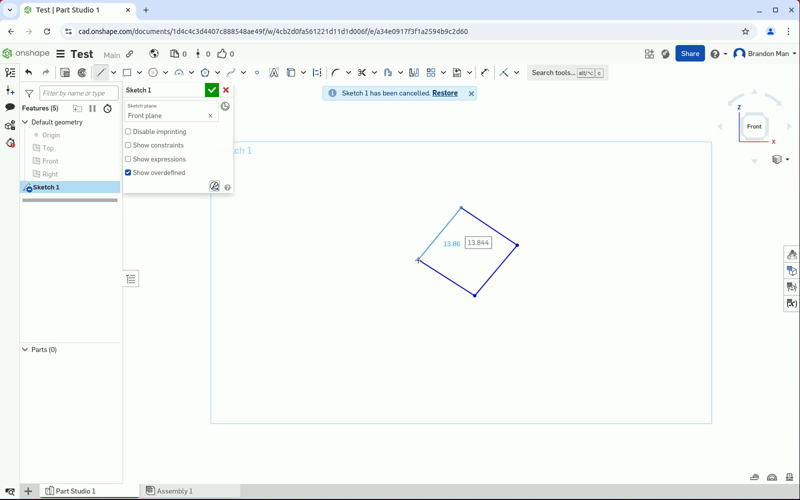
click(418, 259)
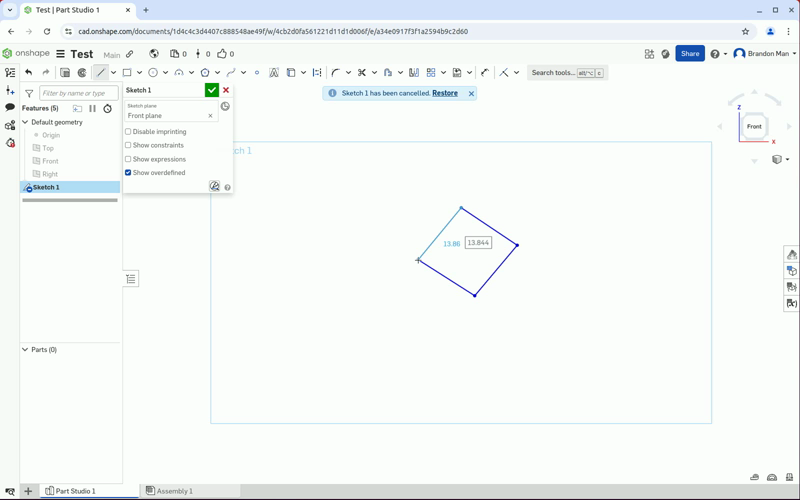
key(esc)
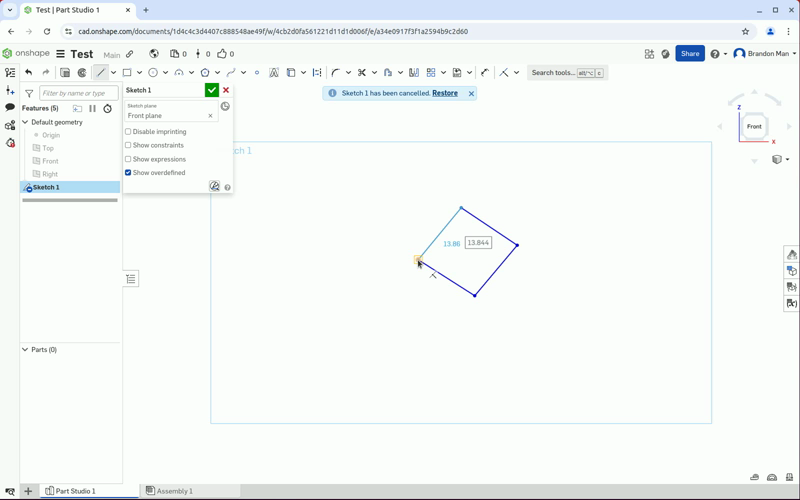
mouse_move(455, 236)
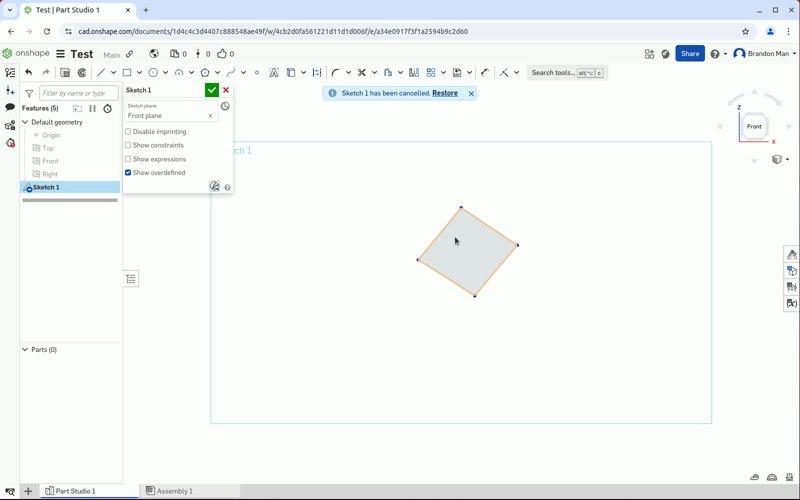
click(455, 236)
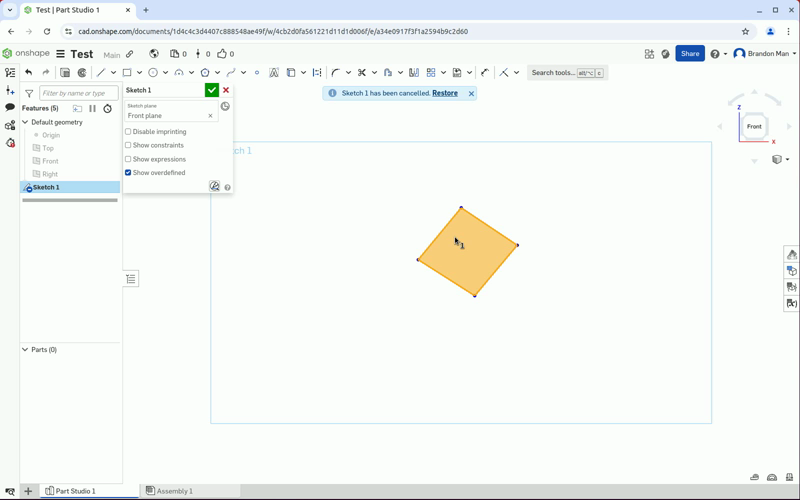
mouse_move(73, 352)
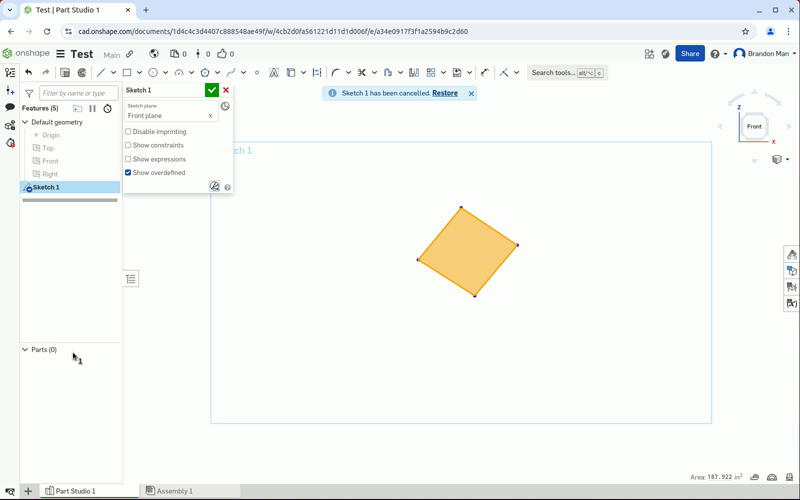
key(shift+y)
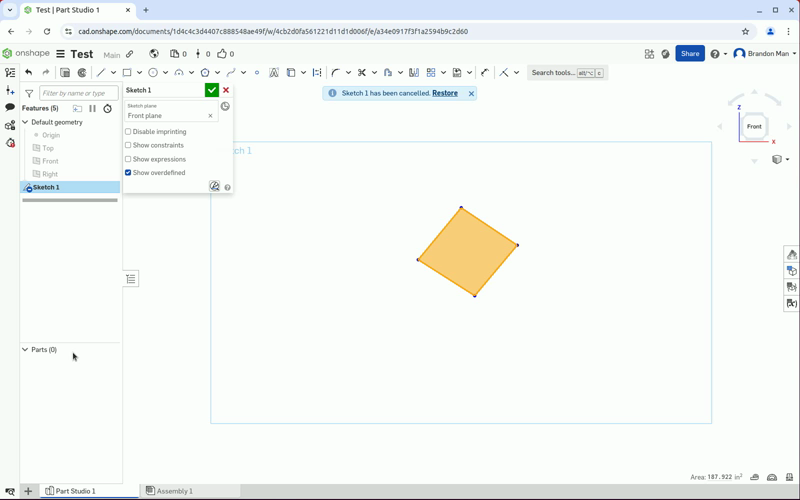
key(shift+e)
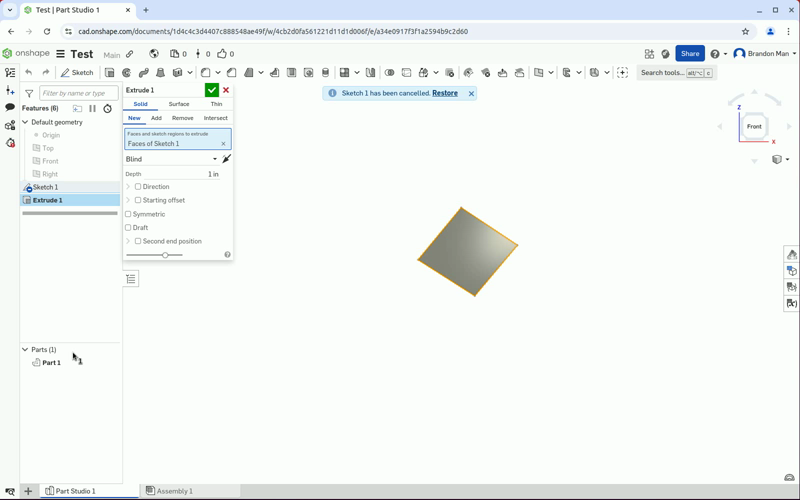
mouse_move(143, 106)
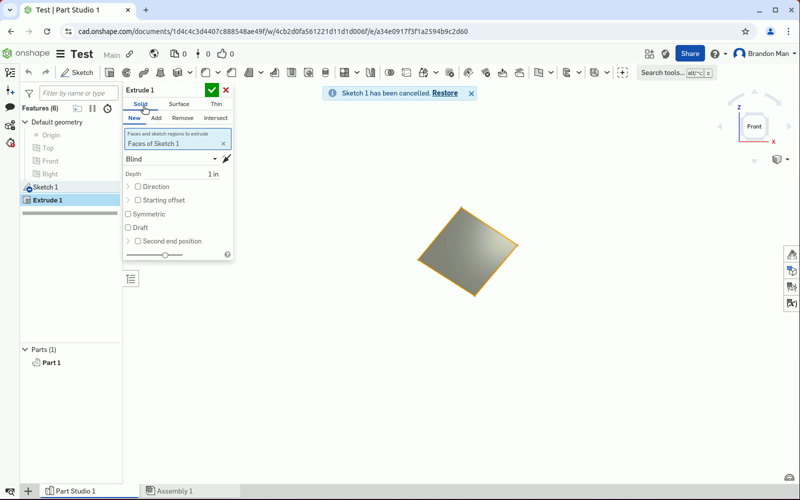
click(143, 106)
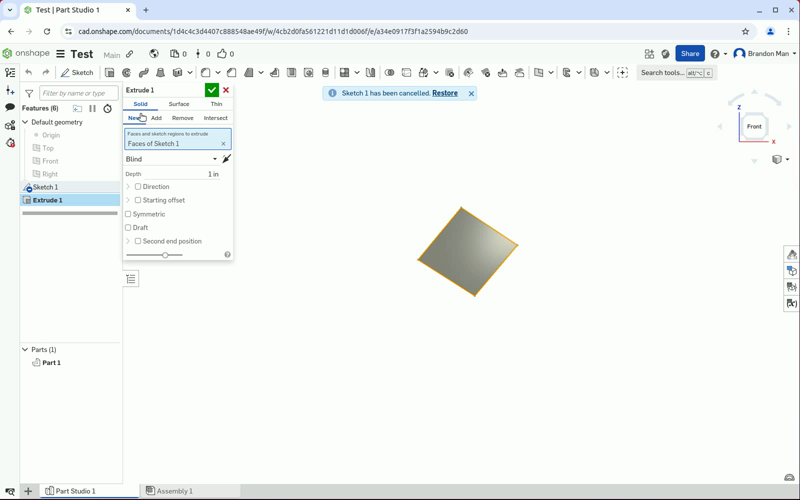
mouse_move(137, 120)
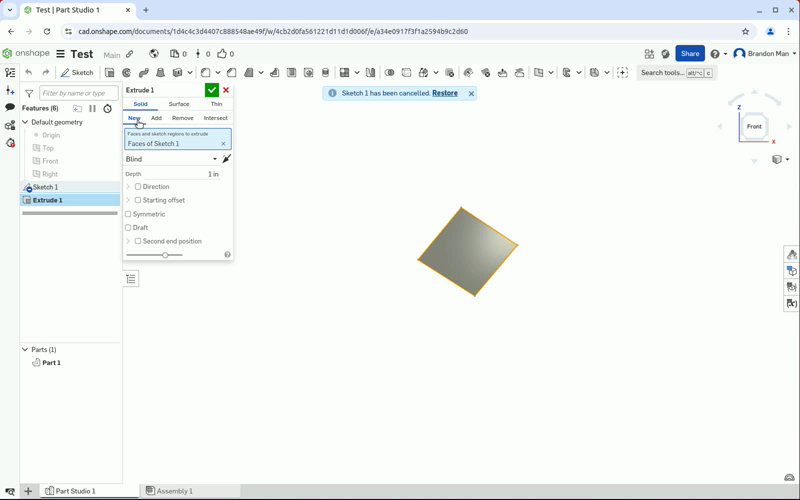
click(137, 120)
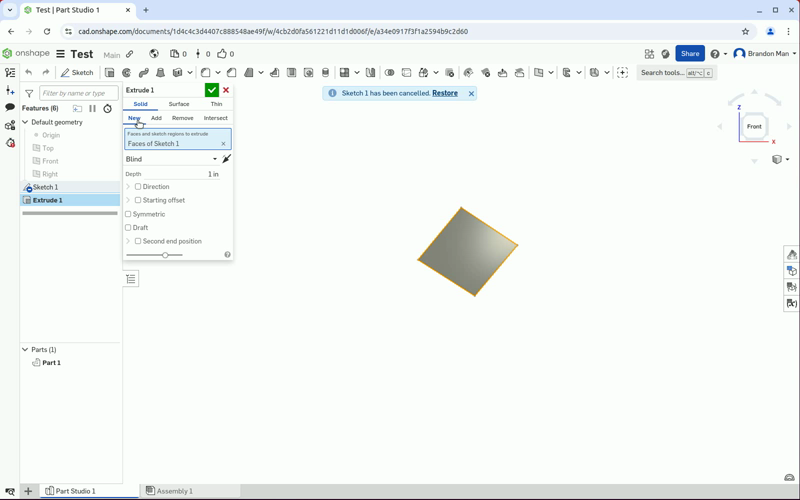
key(tab, 4)
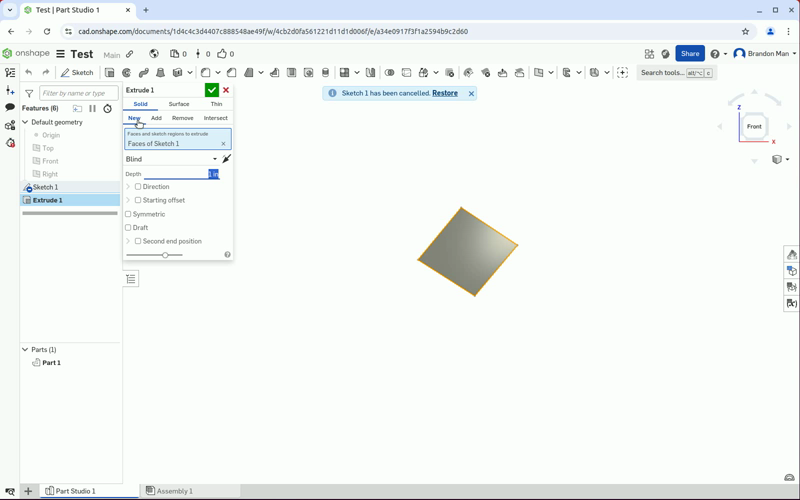
text(4.333)
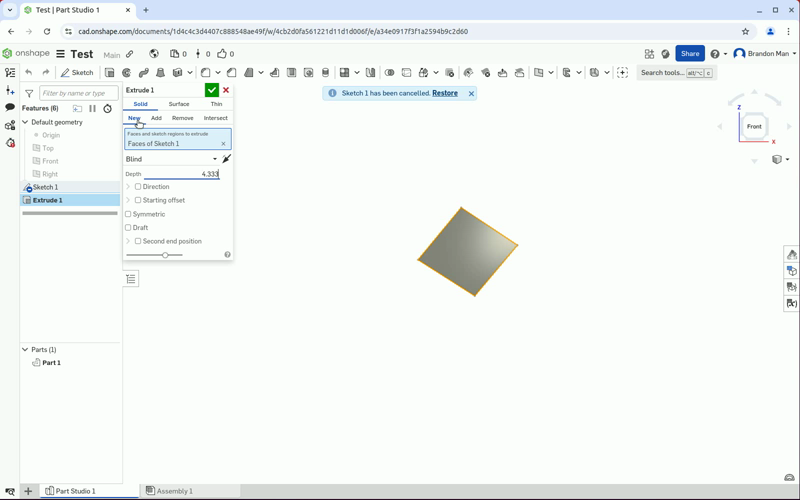
key(enter)
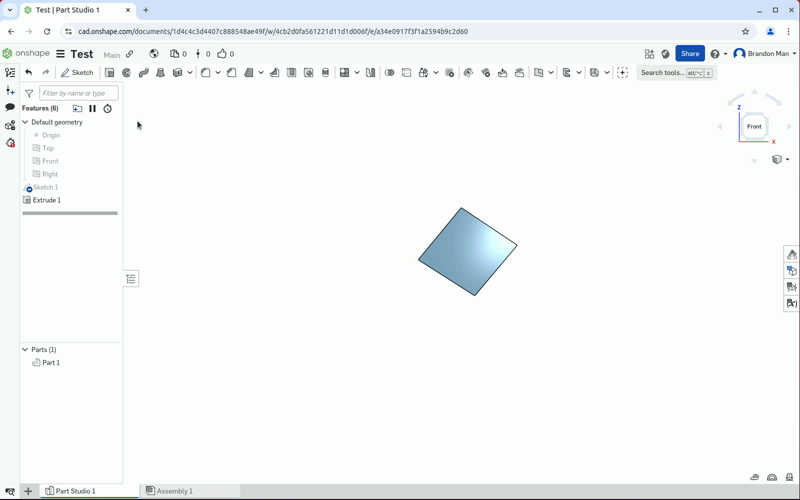
key(shift+h)
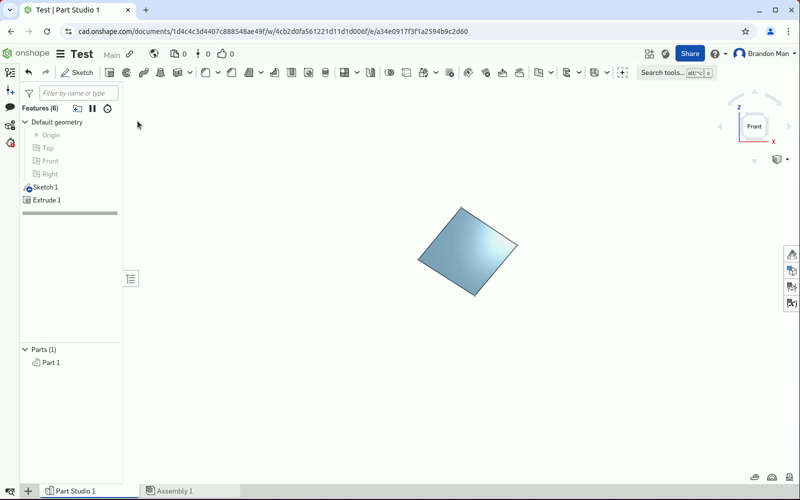
key(shift+h)
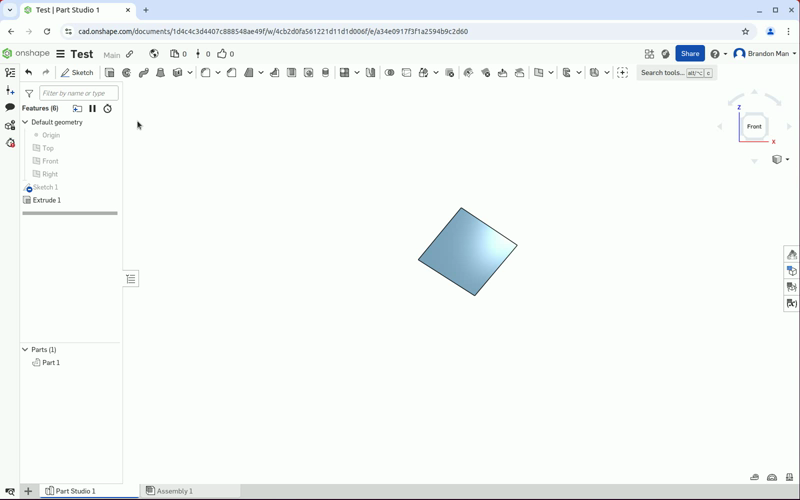
mouse_move(73, 189)
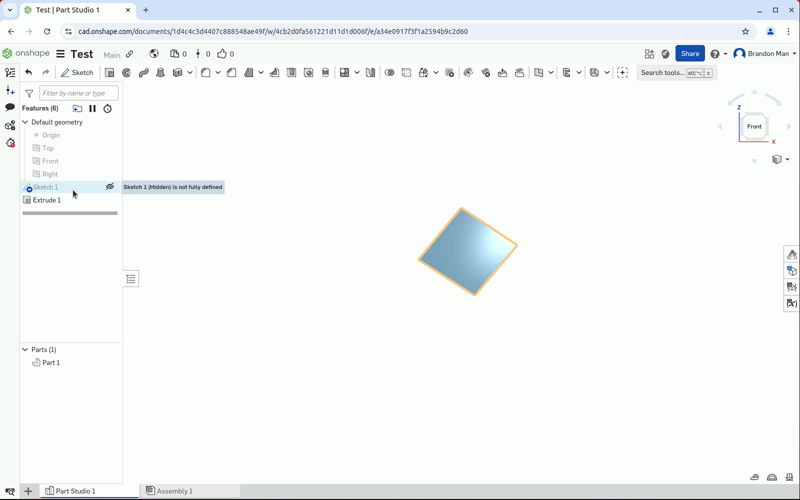
click(73, 189)
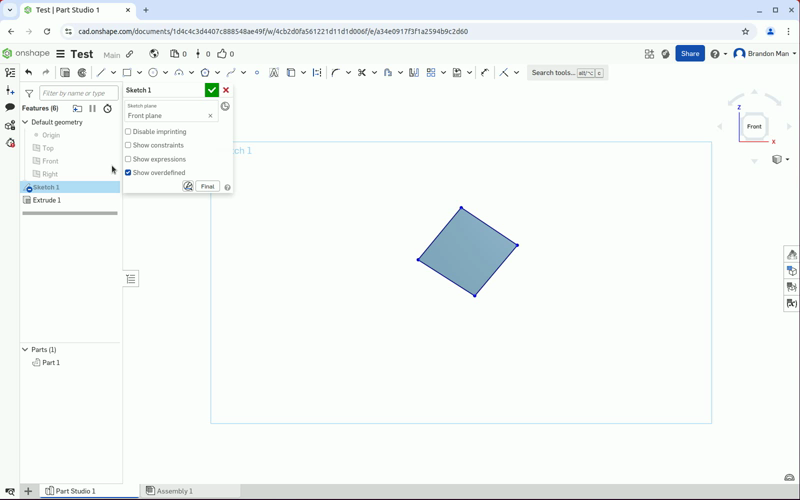
mouse_move(229, 92)
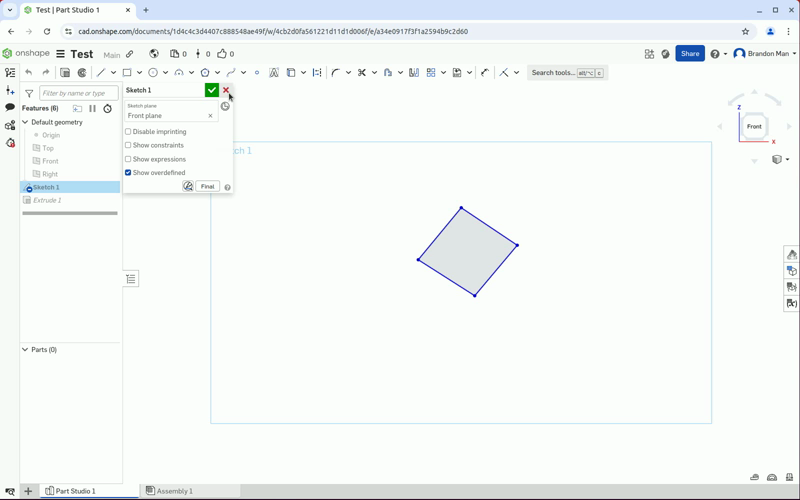
click(229, 92)
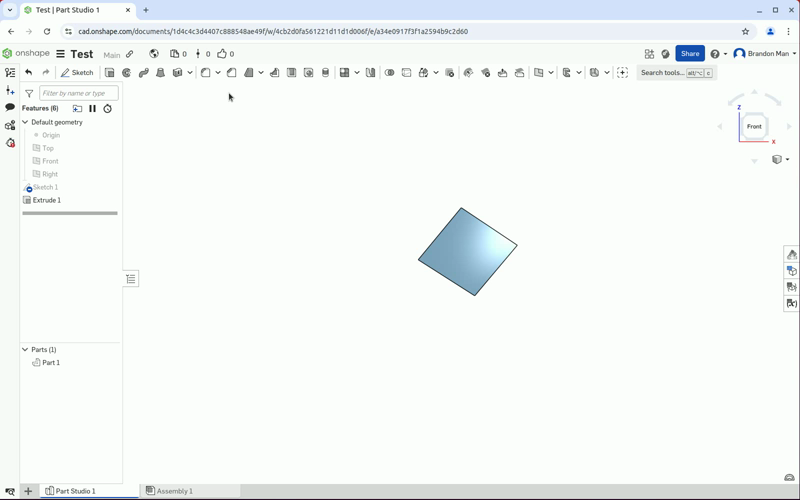
mouse_move(73, 352)
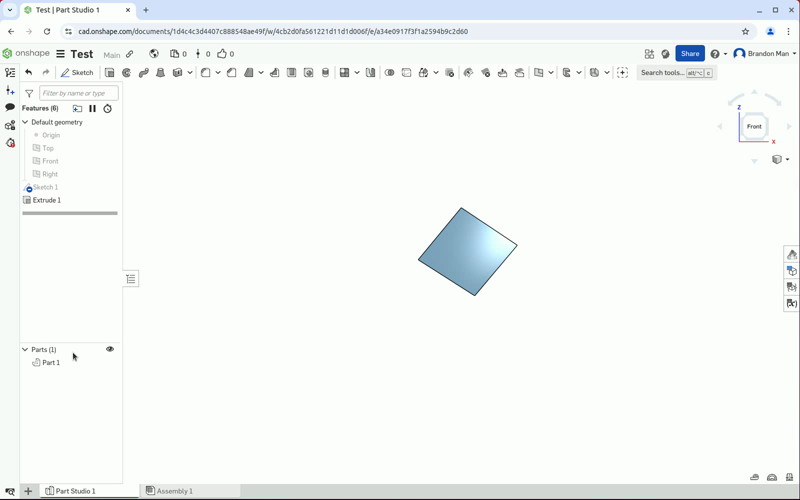
key(y)
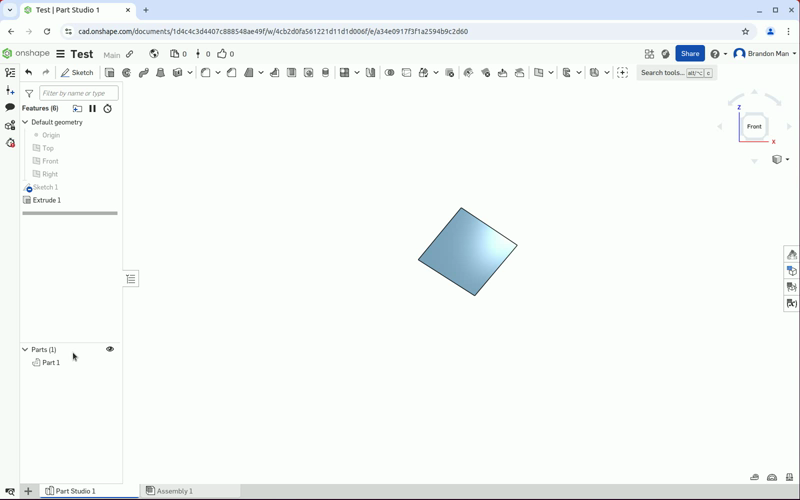
key(shift+p)
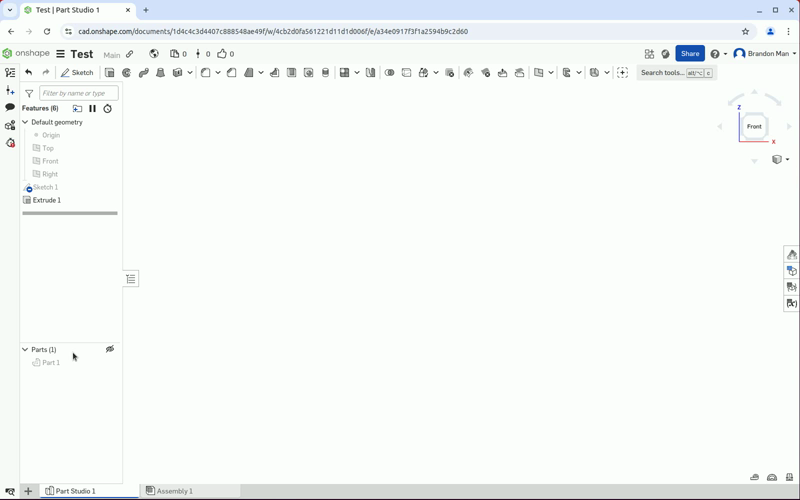
key(space)
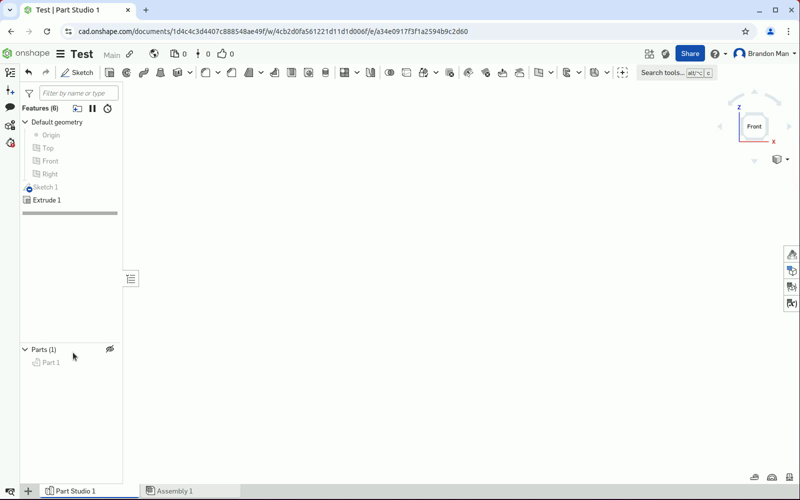
key_down(shift)
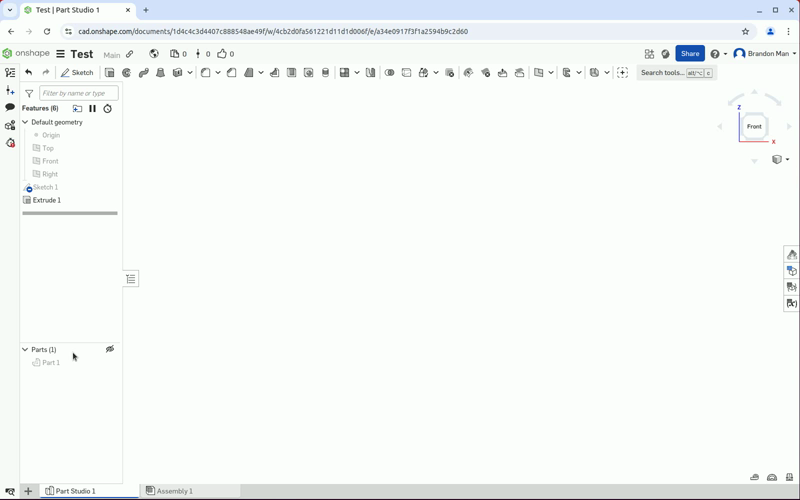
key(left)
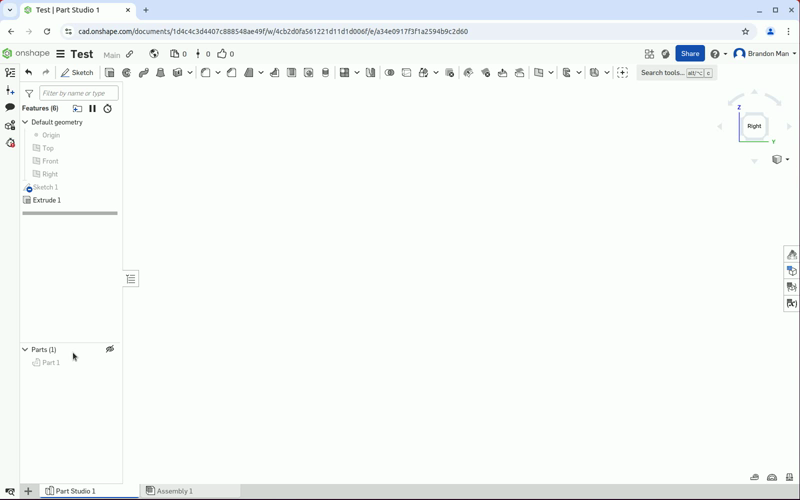
key_up(shift)
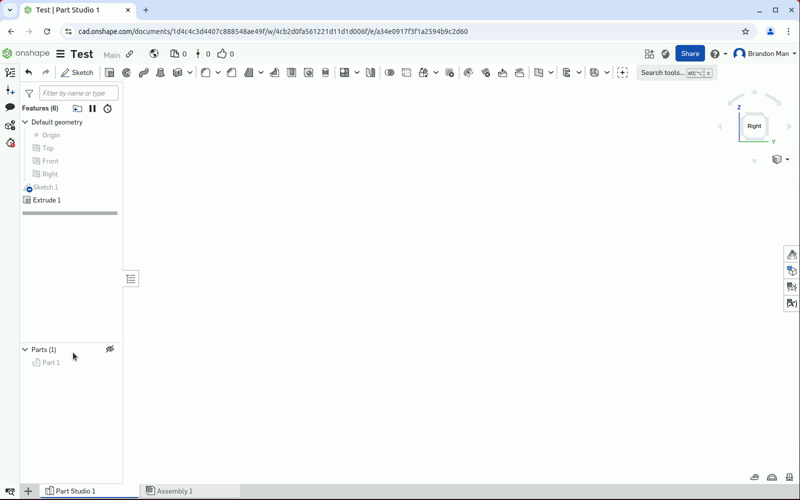
mouse_move(73, 352)
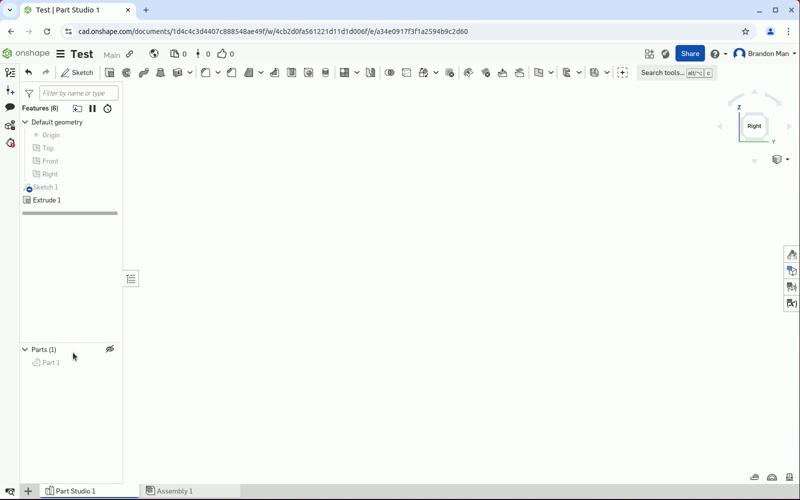
key(shift+y)
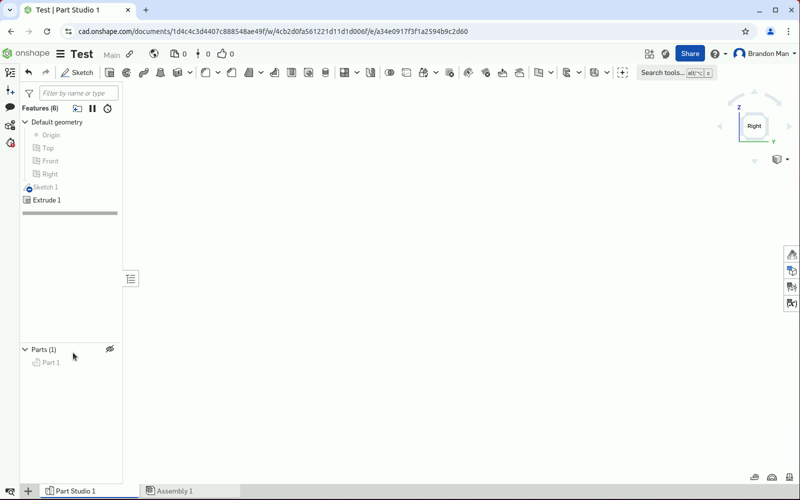
key(shift+s)
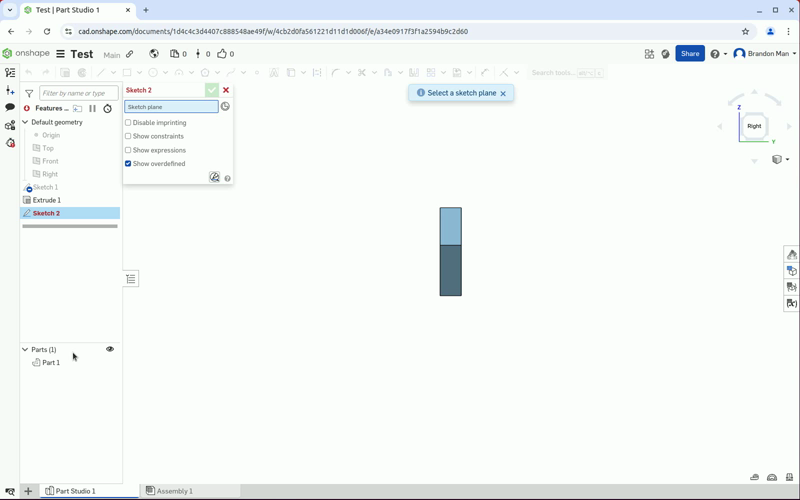
mouse_move(73, 176)
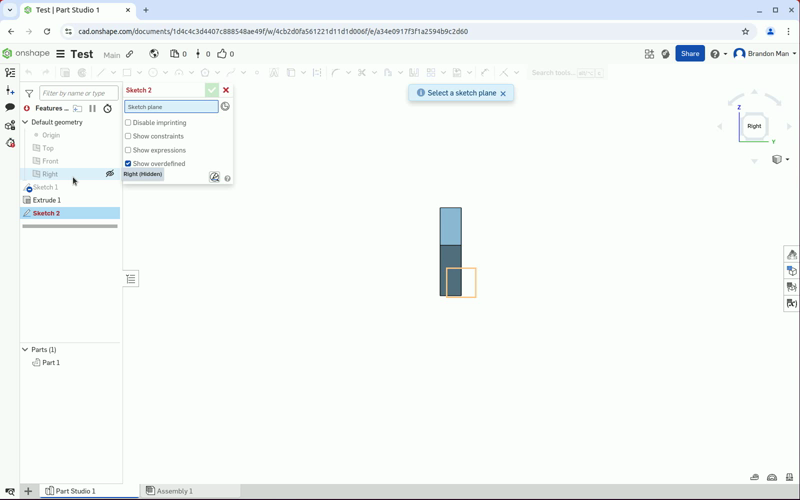
click(73, 176)
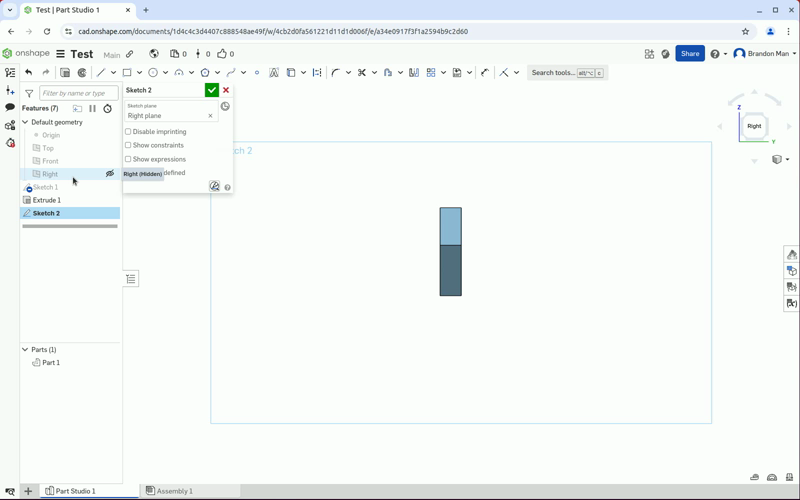
mouse_move(73, 352)
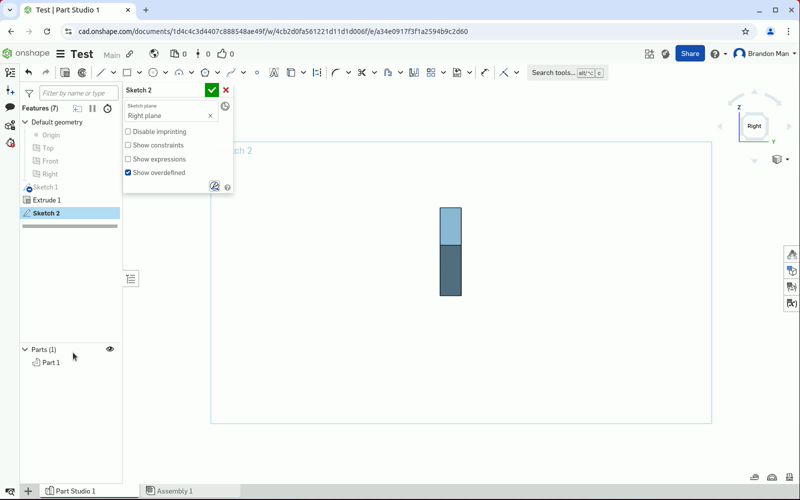
key(y)
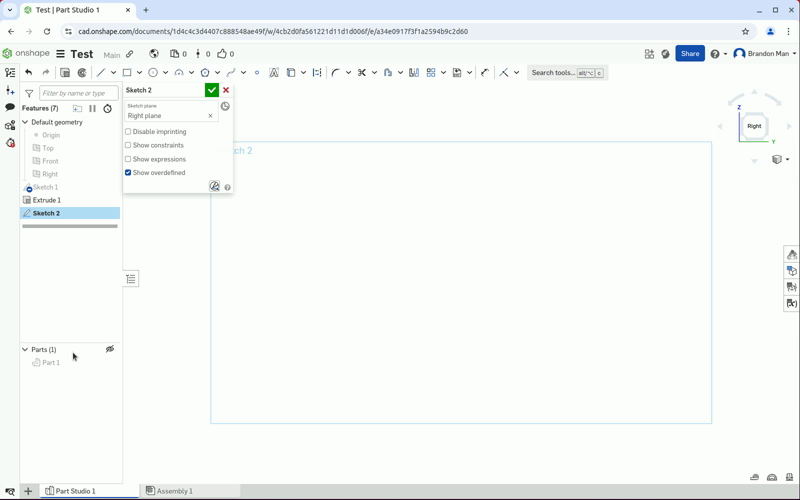
key(l)
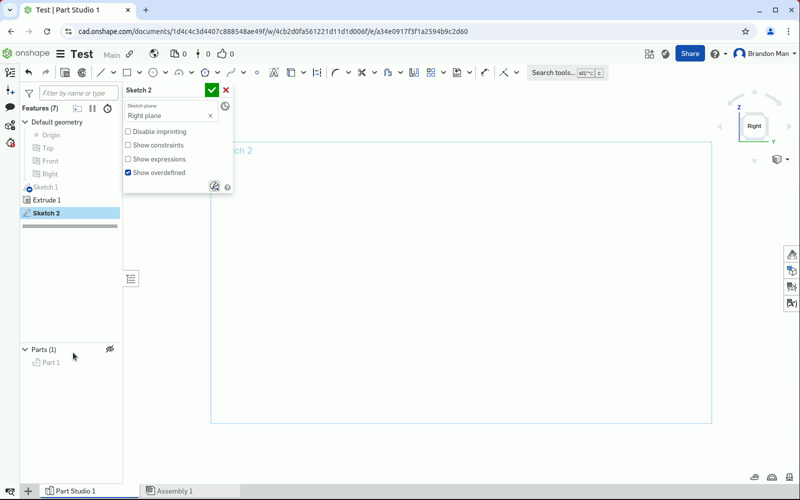
key_down(shift)
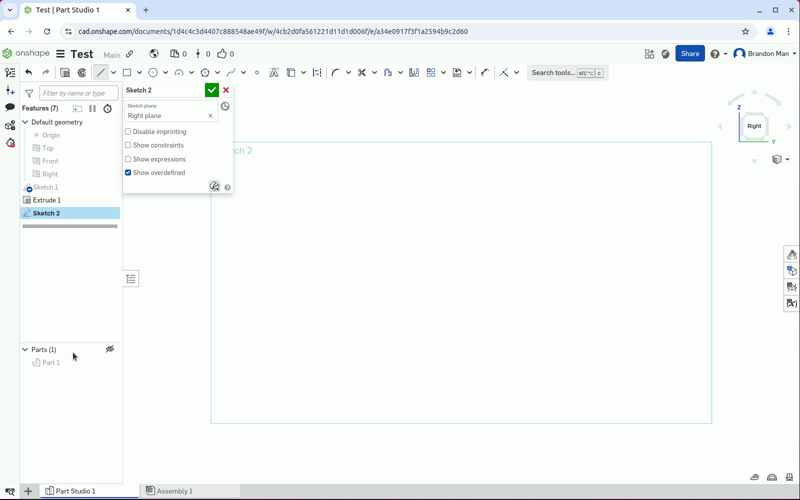
mouse_move(410, 215)
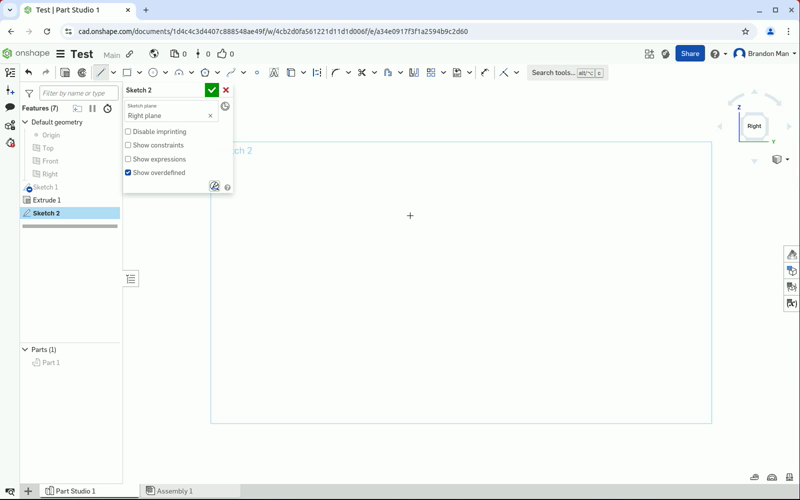
click(410, 215)
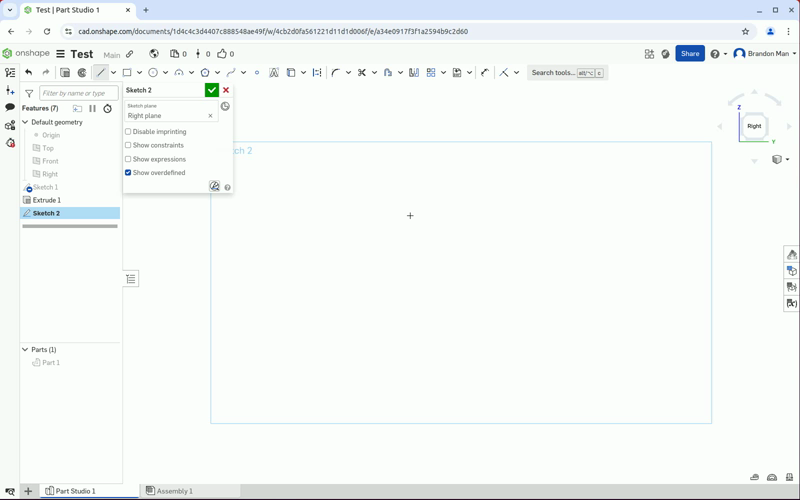
key_up(shift)
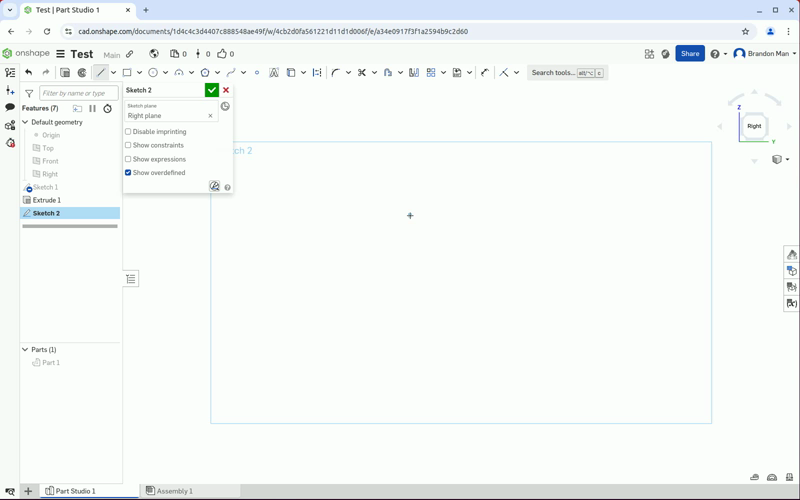
key_down(shift)
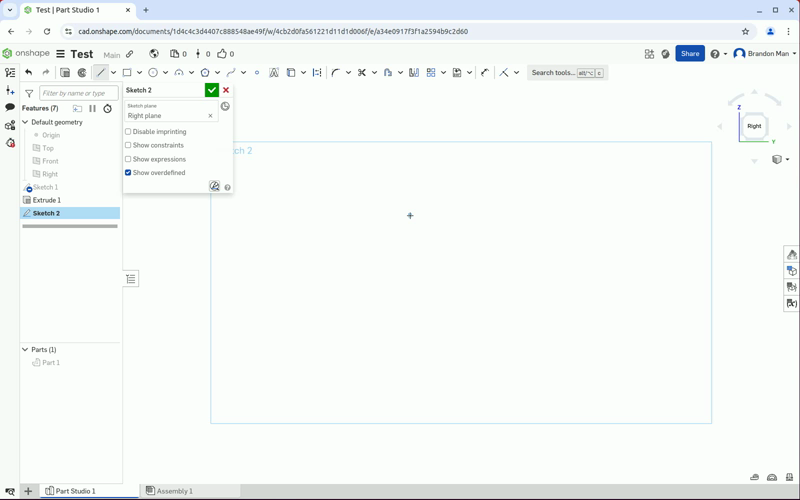
mouse_move(460, 256)
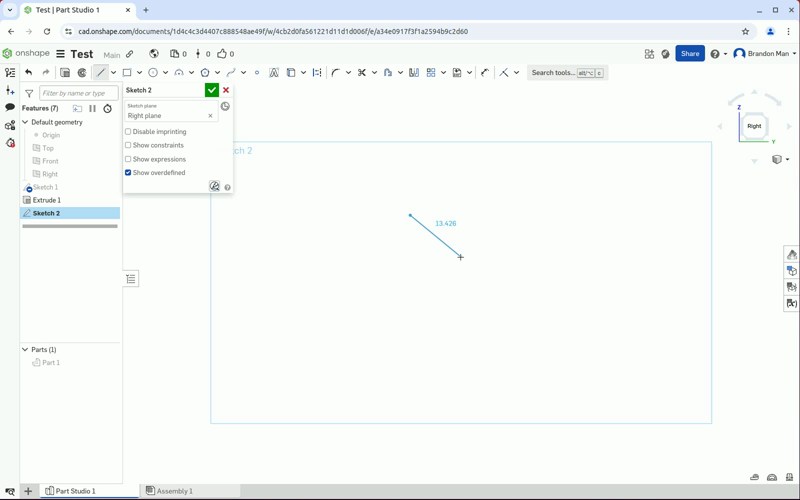
click(460, 256)
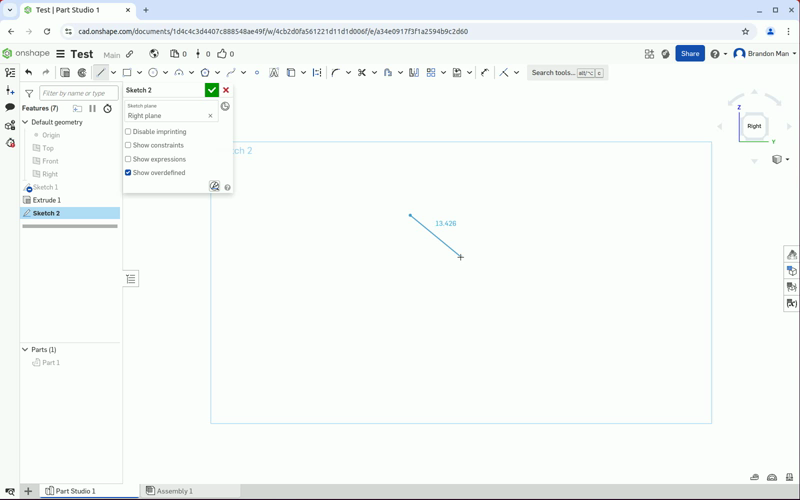
key_up(shift)
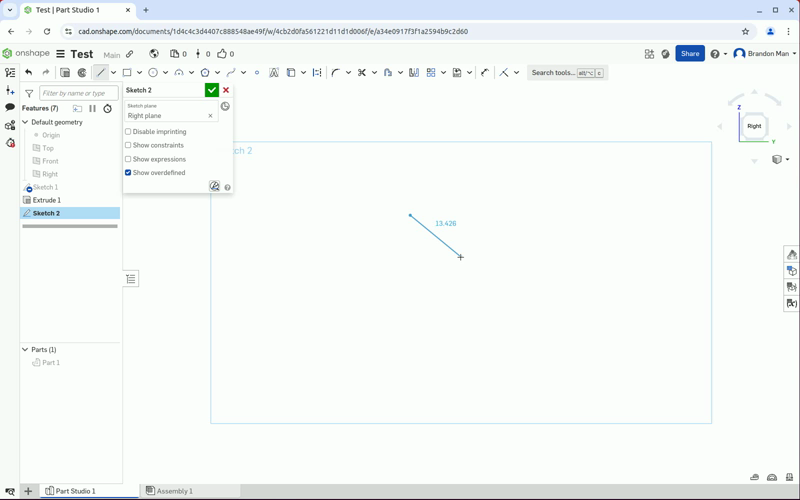
key_down(shift)
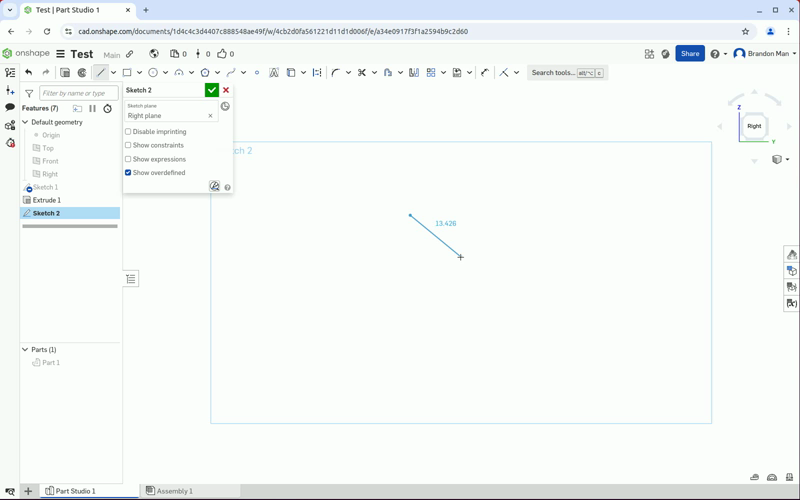
mouse_move(510, 213)
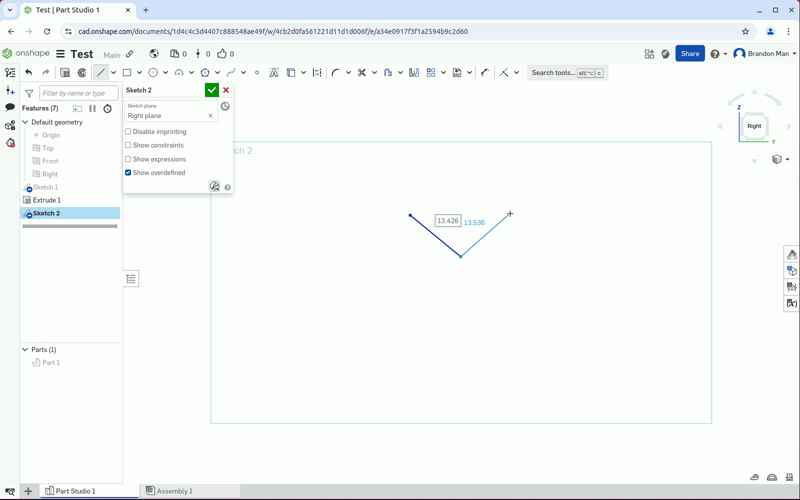
click(510, 213)
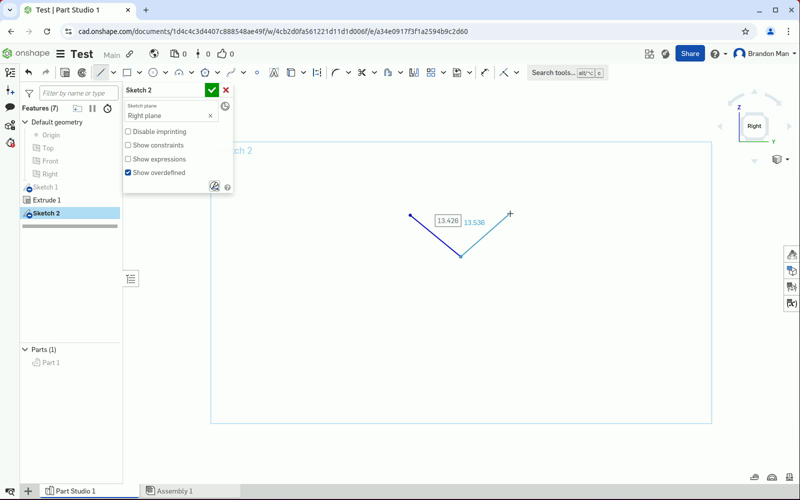
key_up(shift)
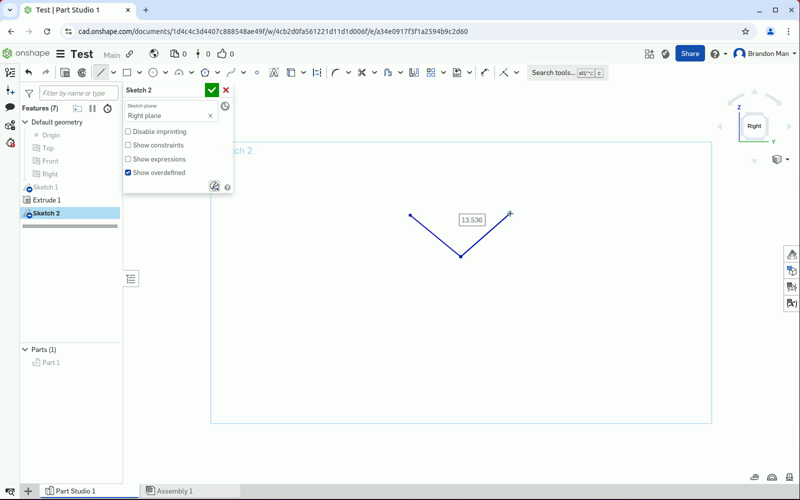
key_down(shift)
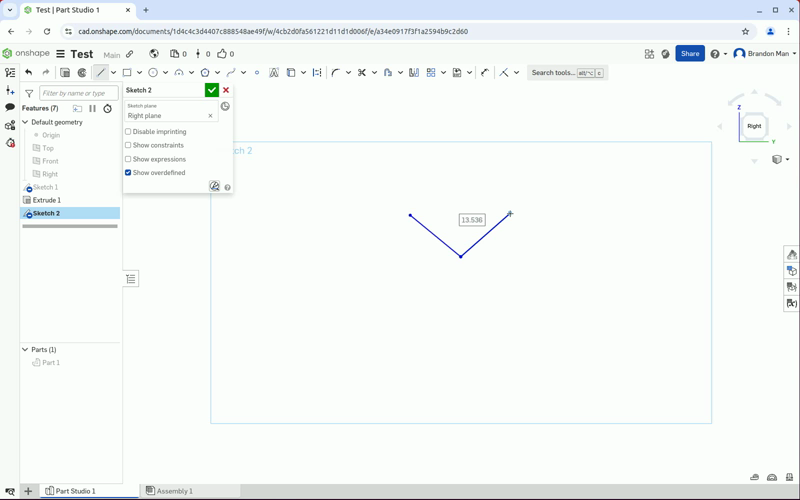
mouse_move(459, 169)
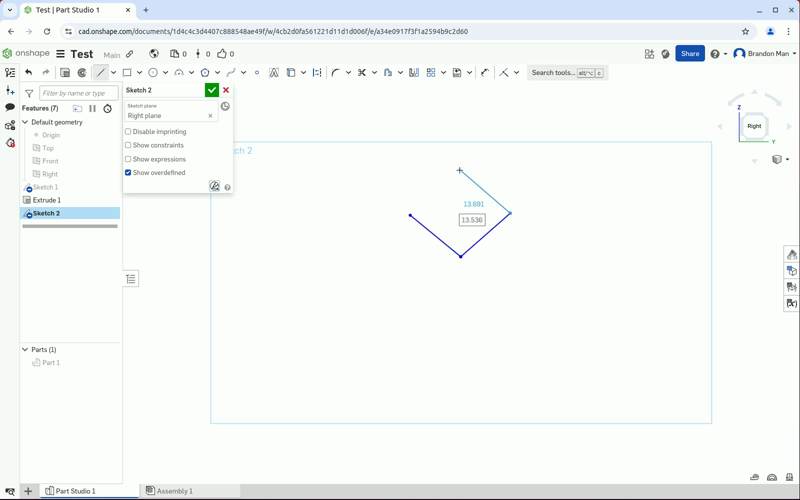
click(459, 169)
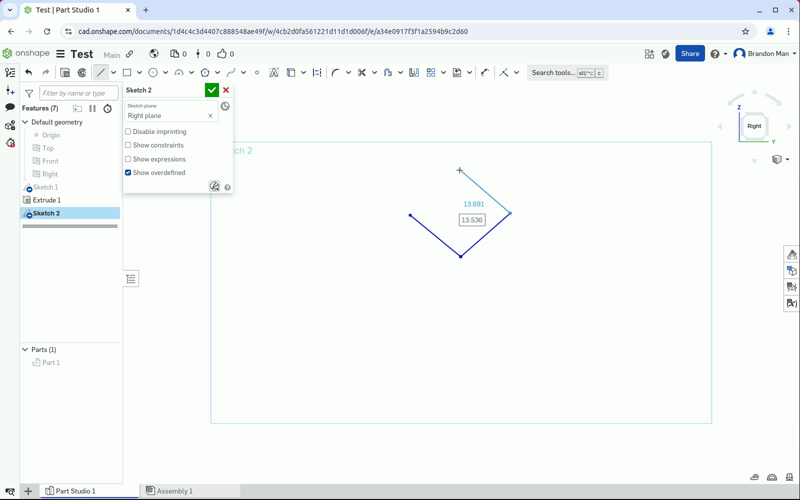
key_up(shift)
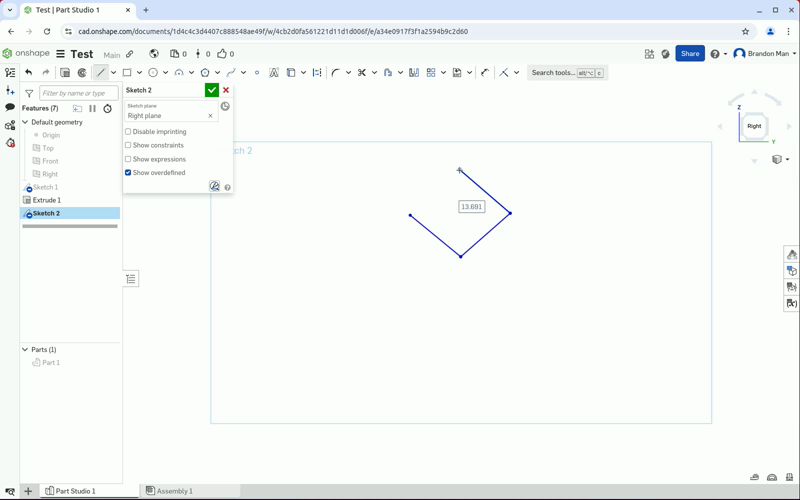
key_down(shift)
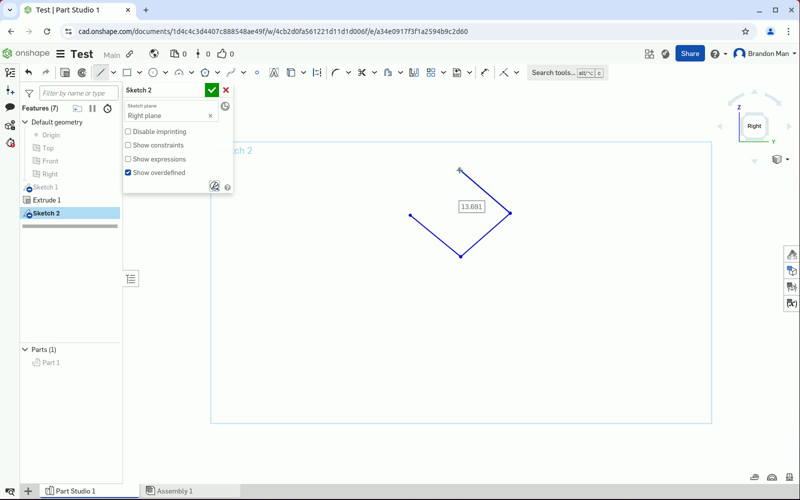
mouse_move(410, 215)
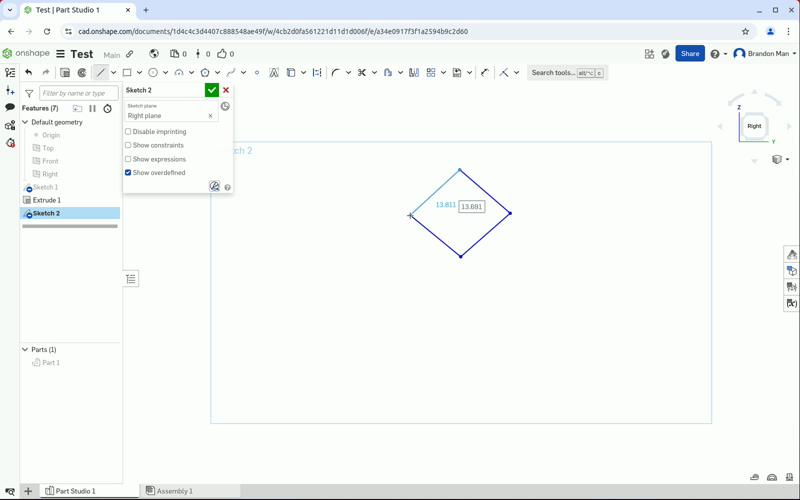
key_up(shift)
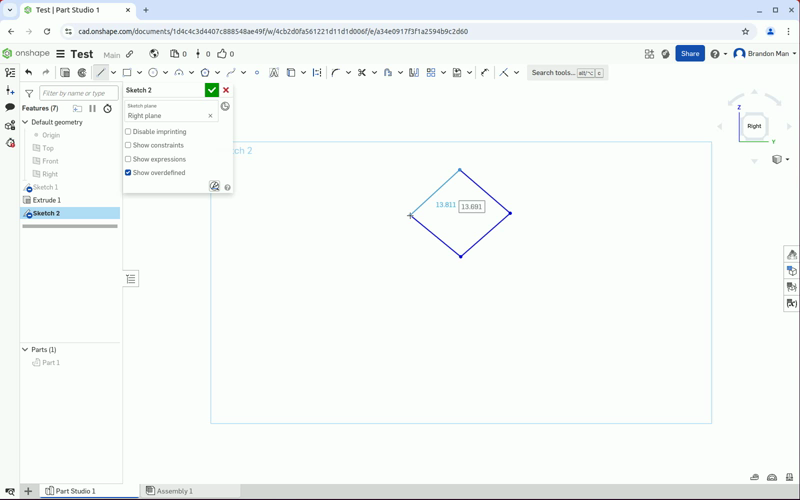
click(410, 215)
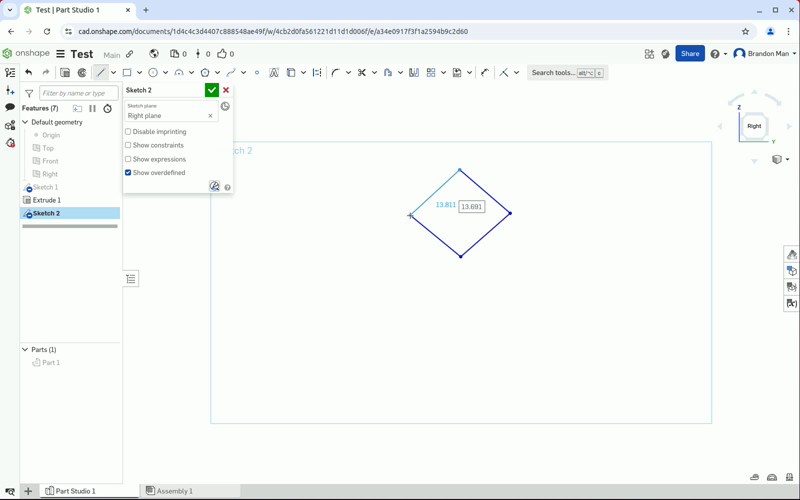
key(esc)
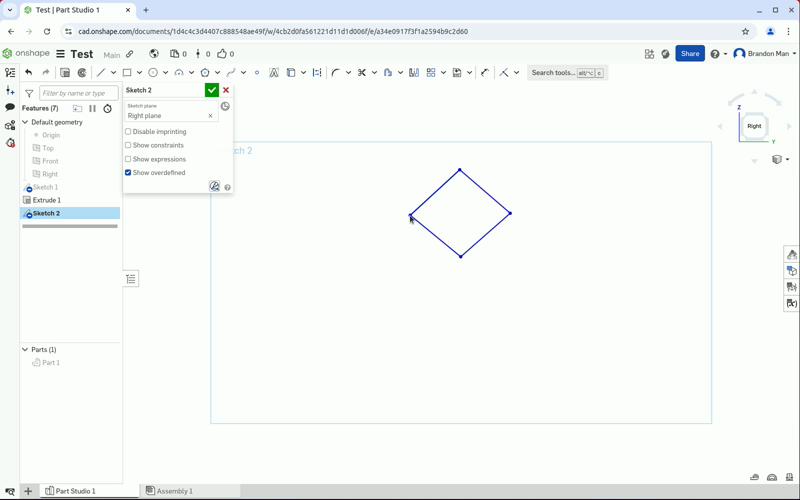
mouse_move(458, 244)
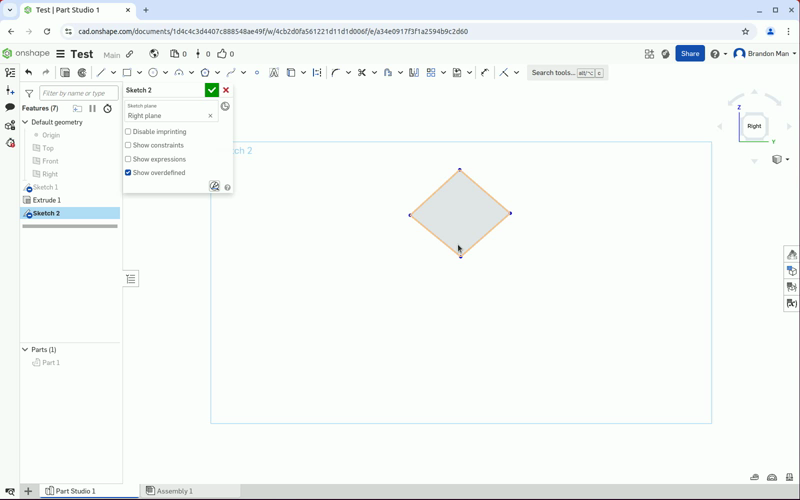
click(458, 244)
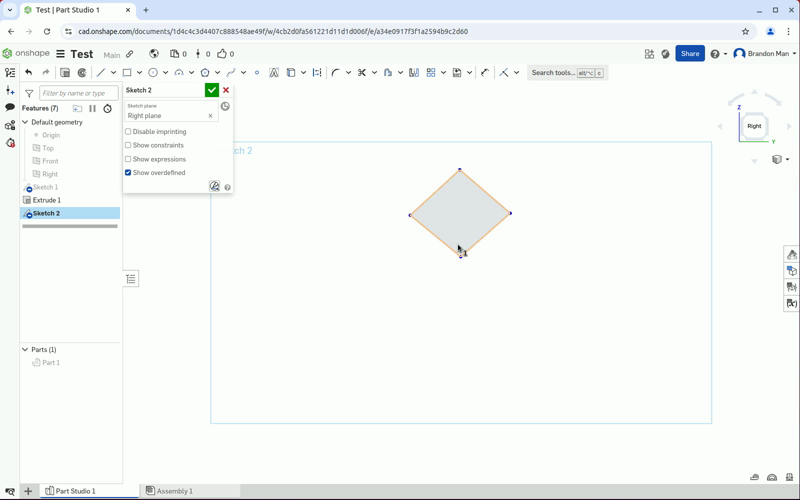
mouse_move(73, 352)
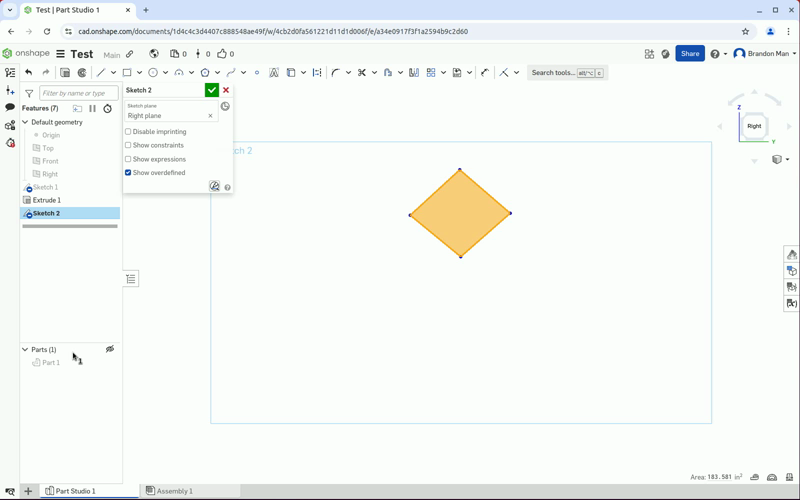
key(shift+y)
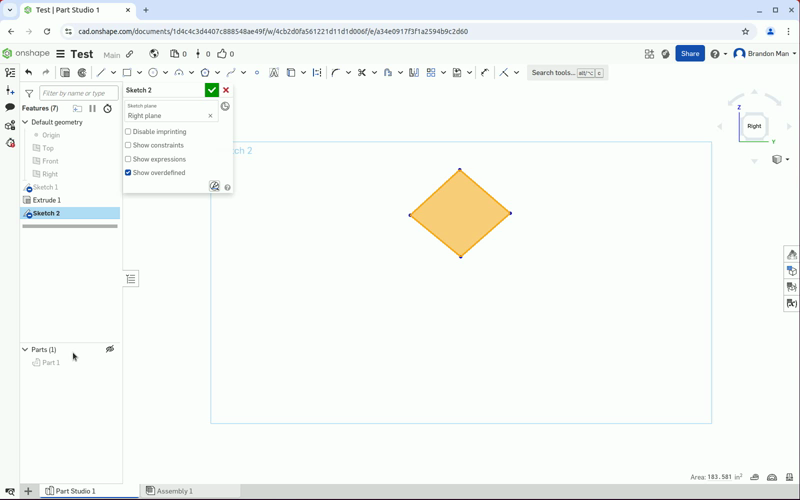
key(shift+e)
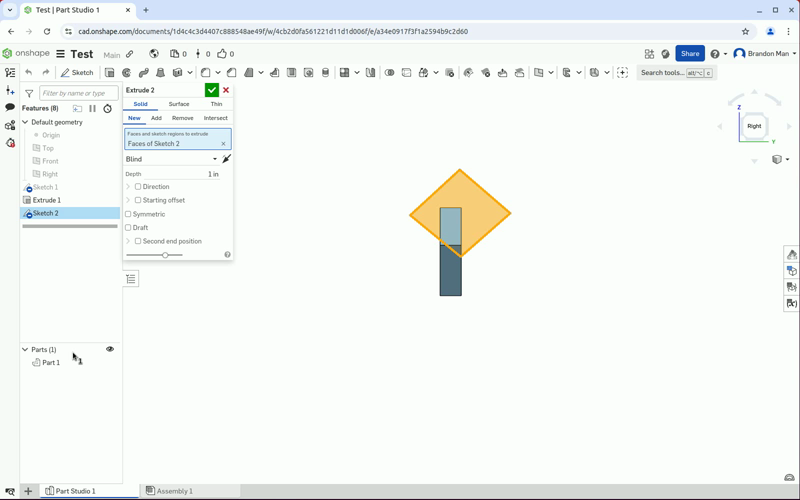
mouse_move(143, 106)
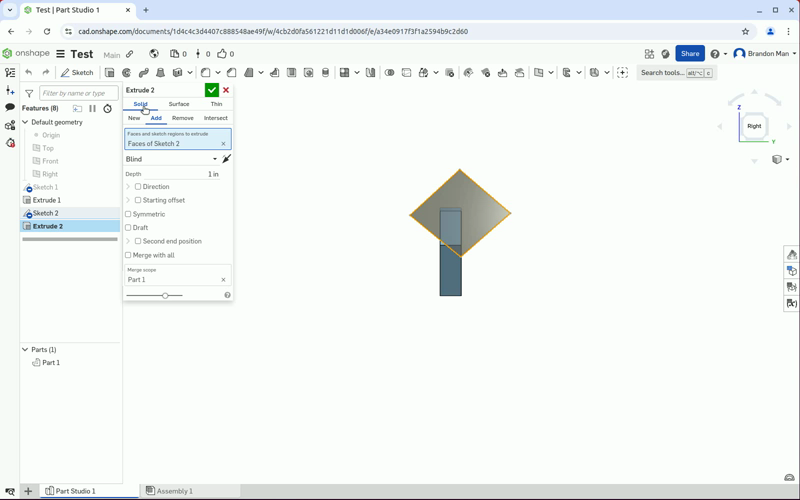
click(143, 106)
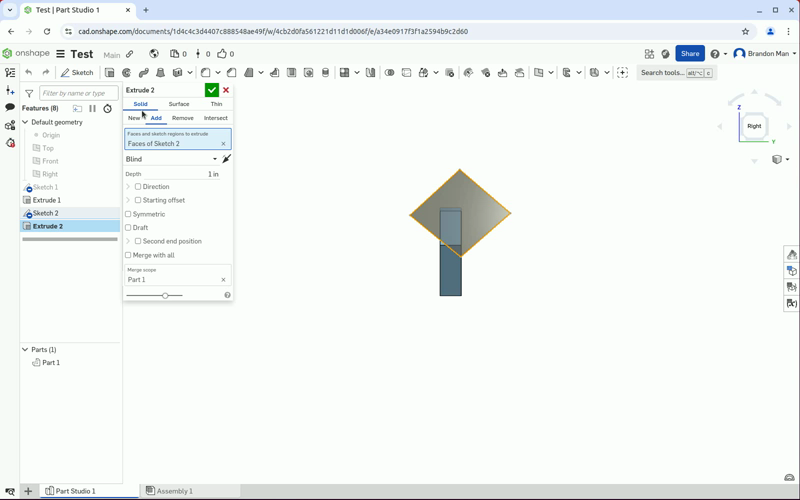
mouse_move(137, 120)
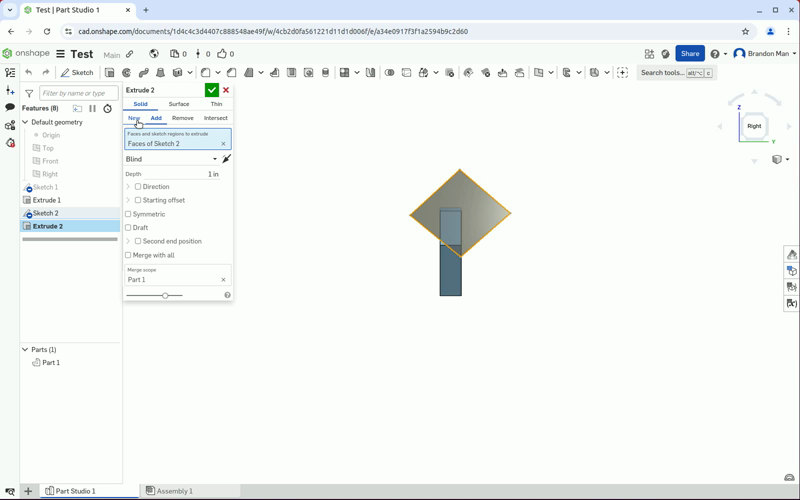
click(137, 120)
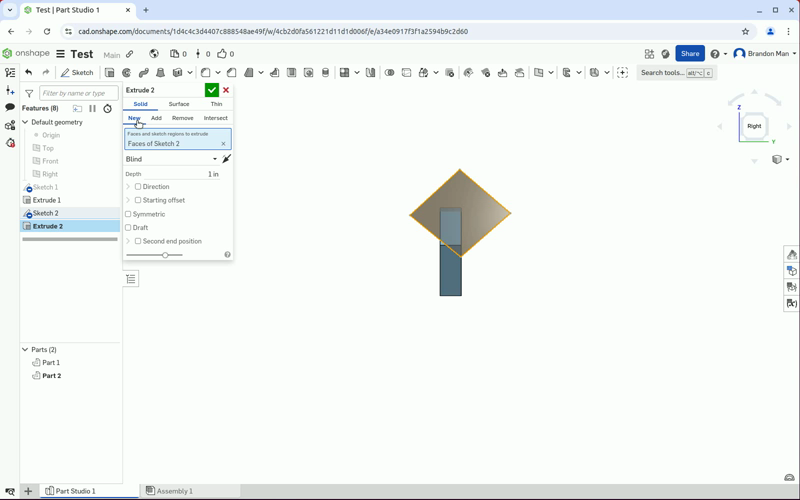
key(tab, 4)
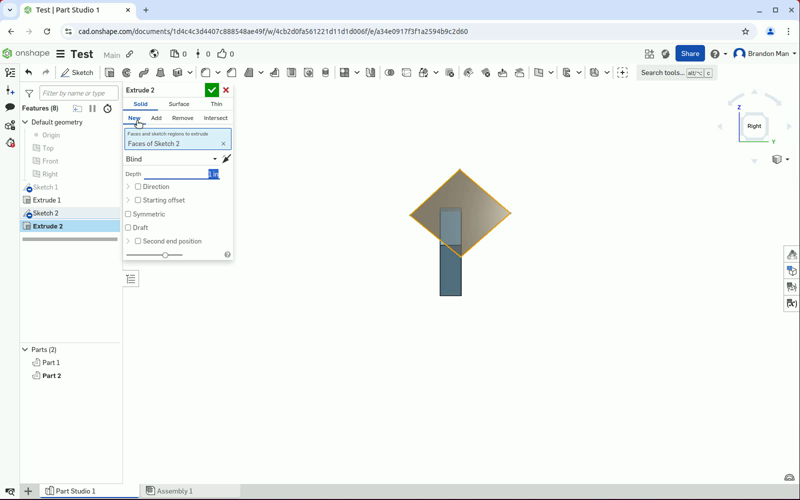
text(4.333)
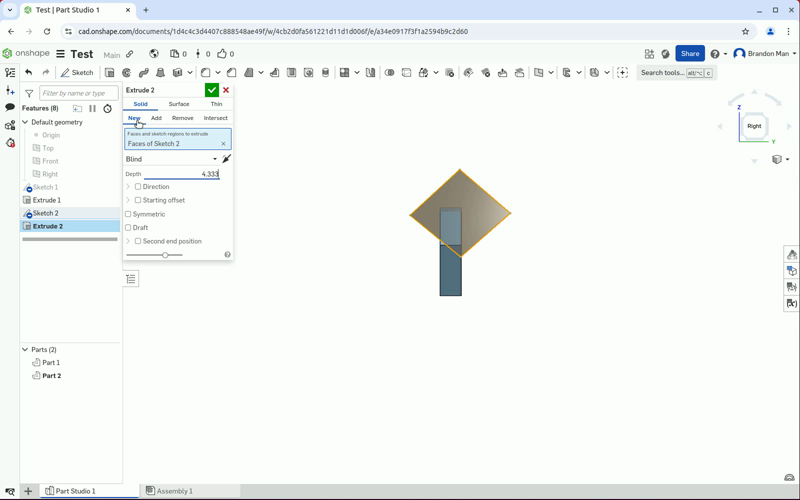
key(enter)
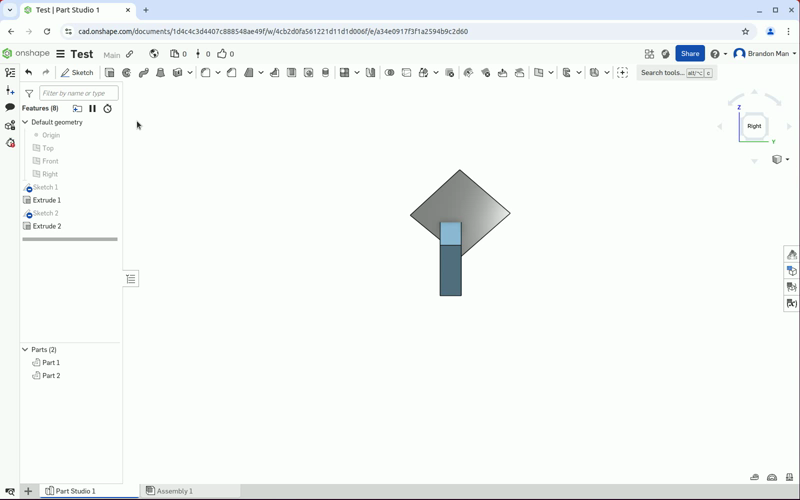
key(shift+h)
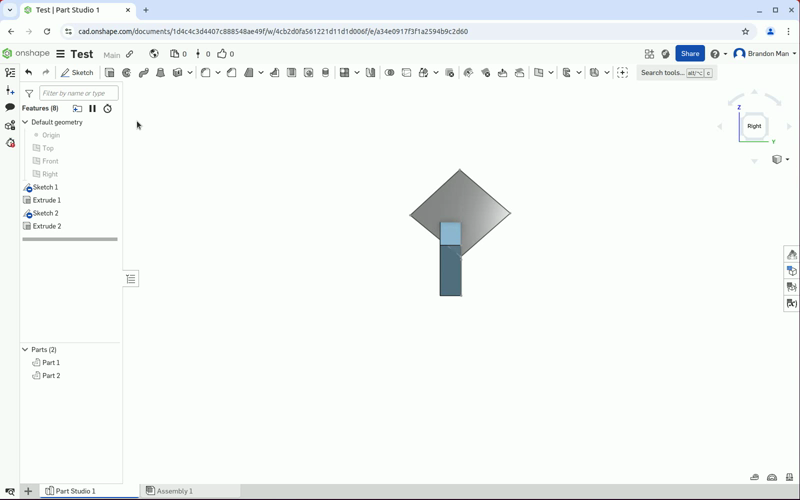
key(shift+h)
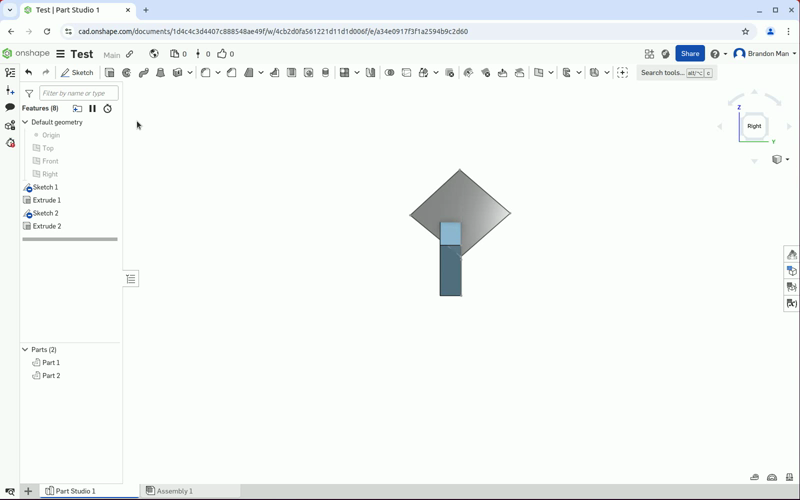
key(shift+7)
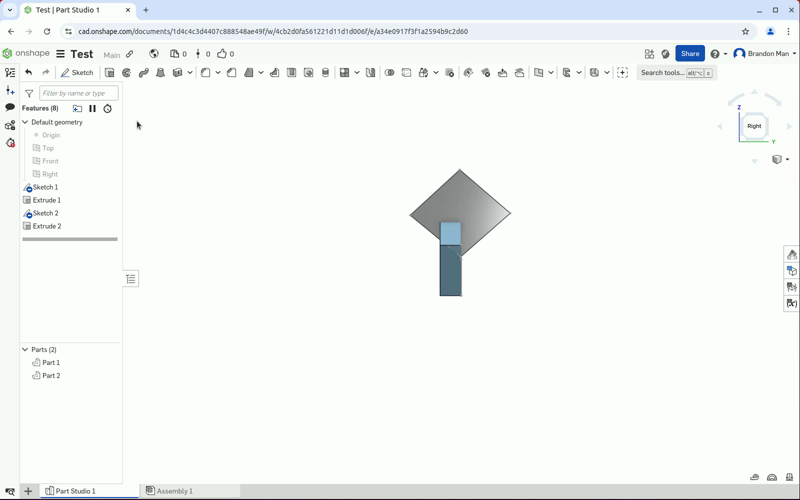
key(right, 2)
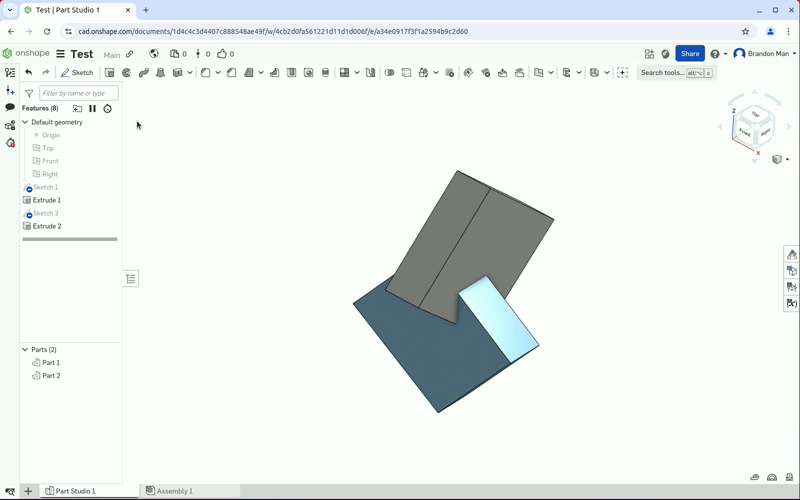
key(down, 2)
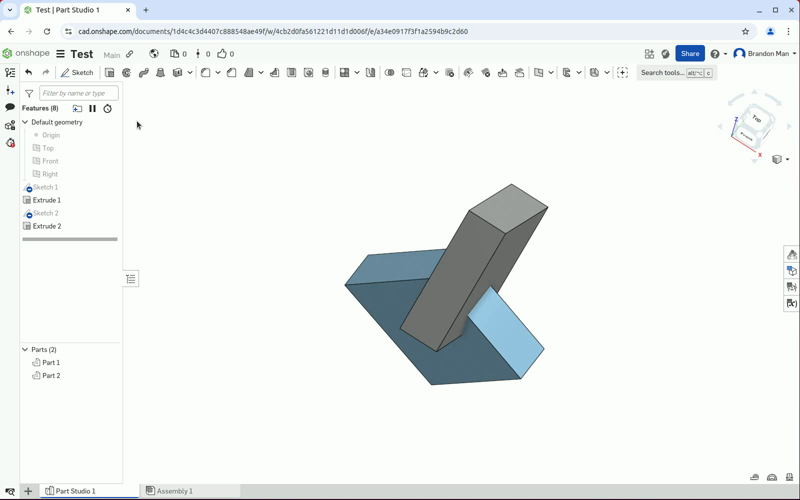
key(up, 2)
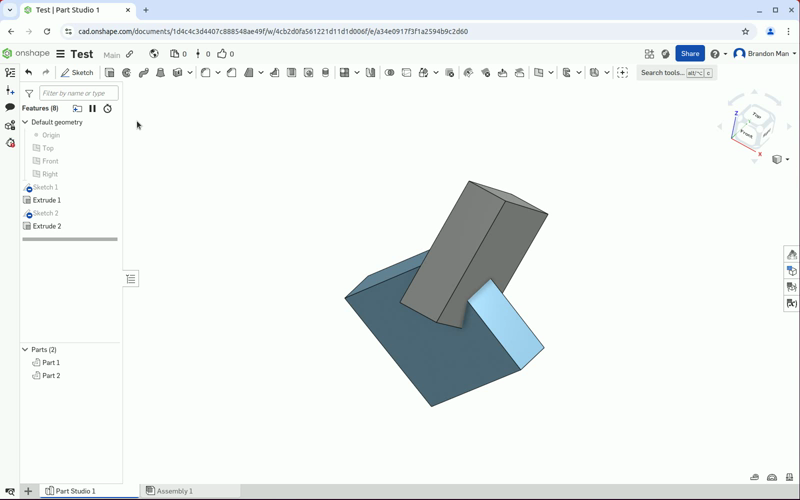
key(left, 2)
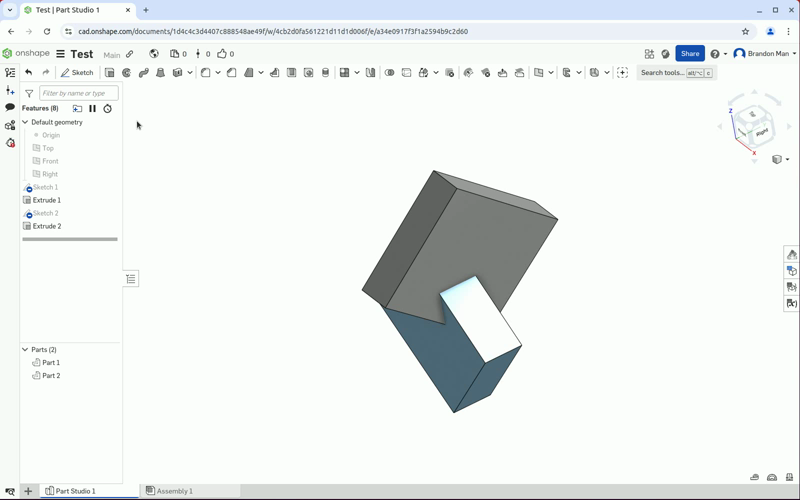
mouse_move(73, 189)
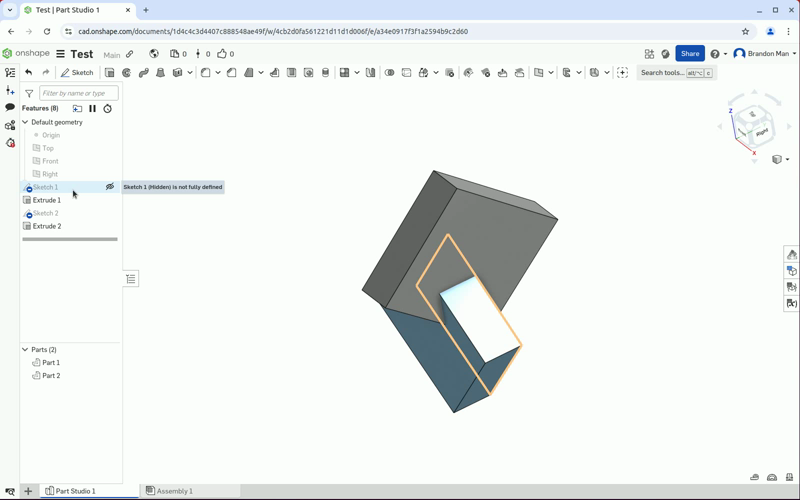
click(73, 189)